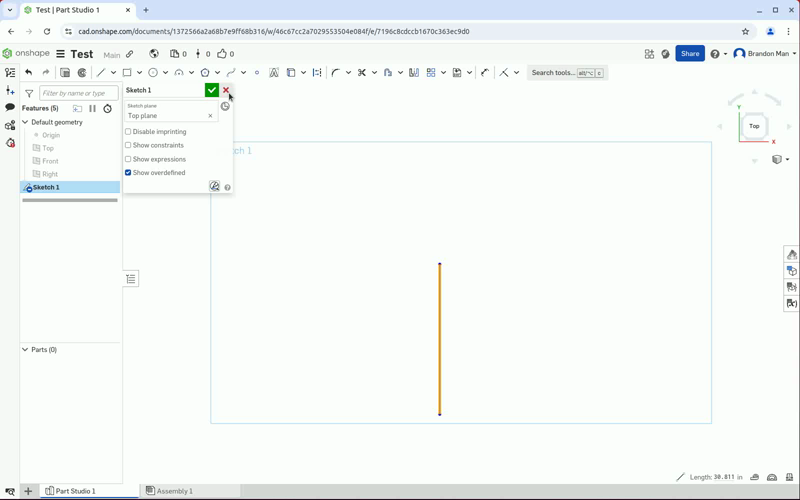
key(shift+h)
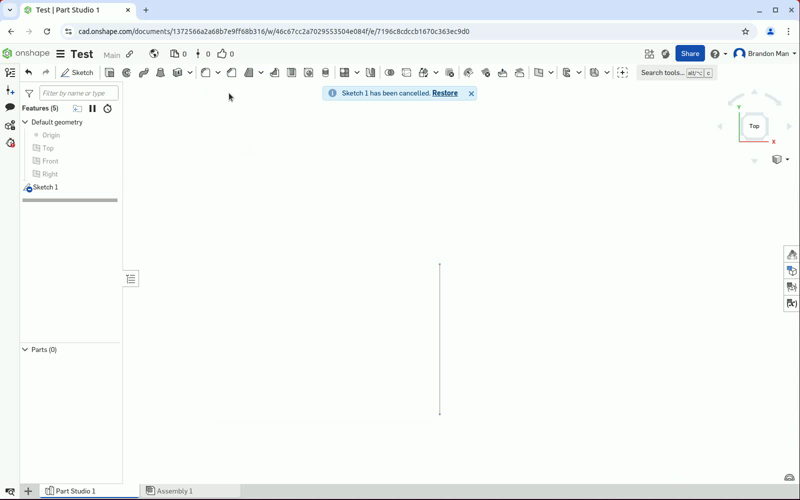
key(shift+s)
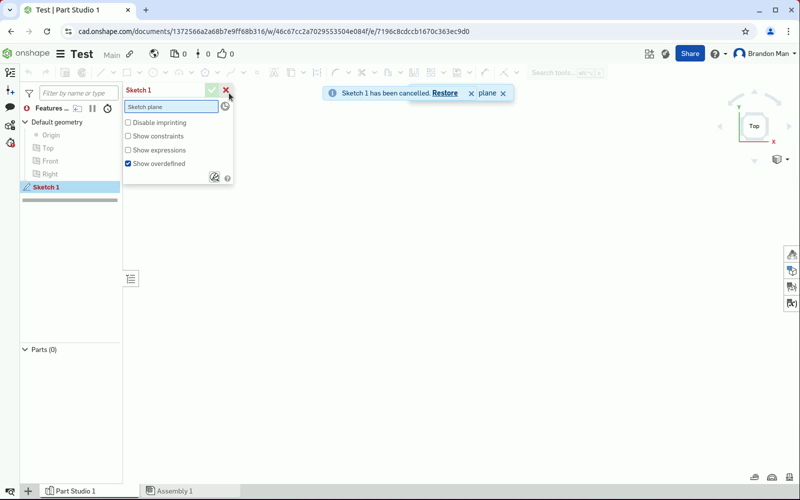
mouse_move(73, 150)
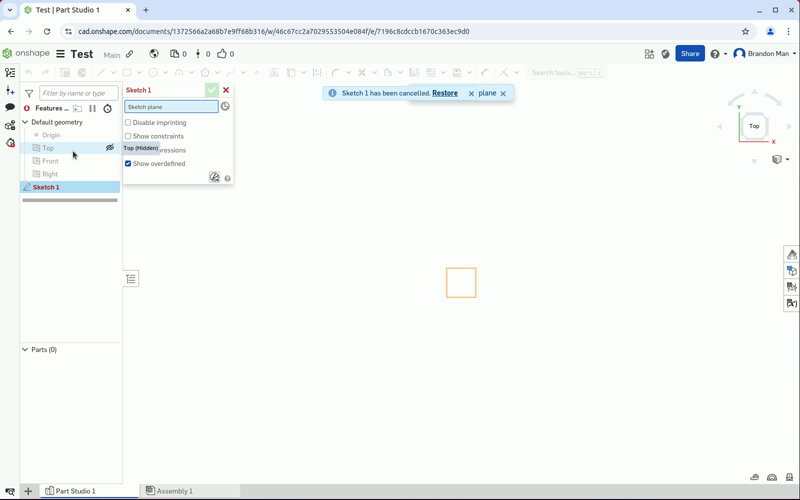
click(73, 150)
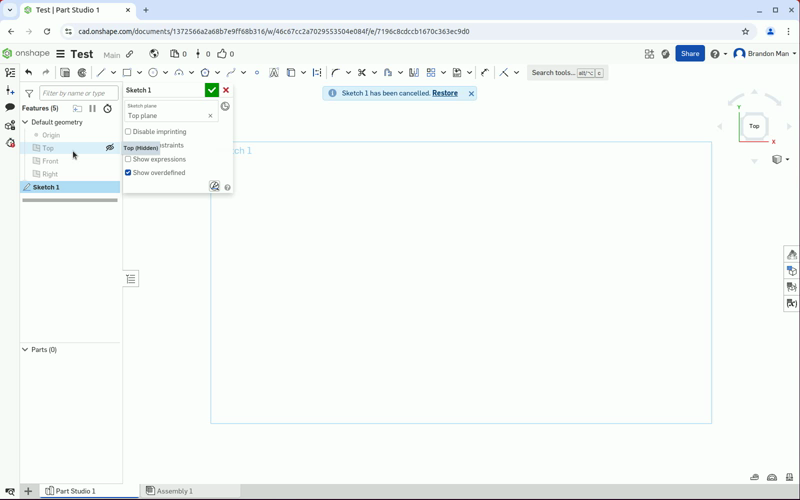
mouse_move(73, 352)
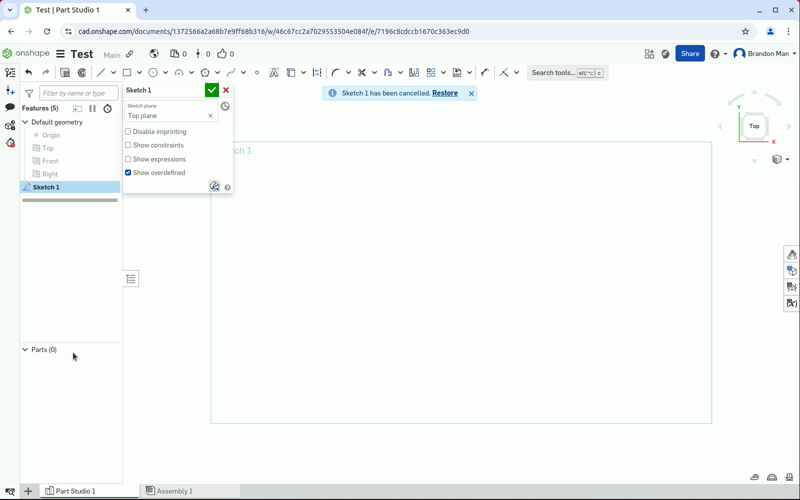
key(y)
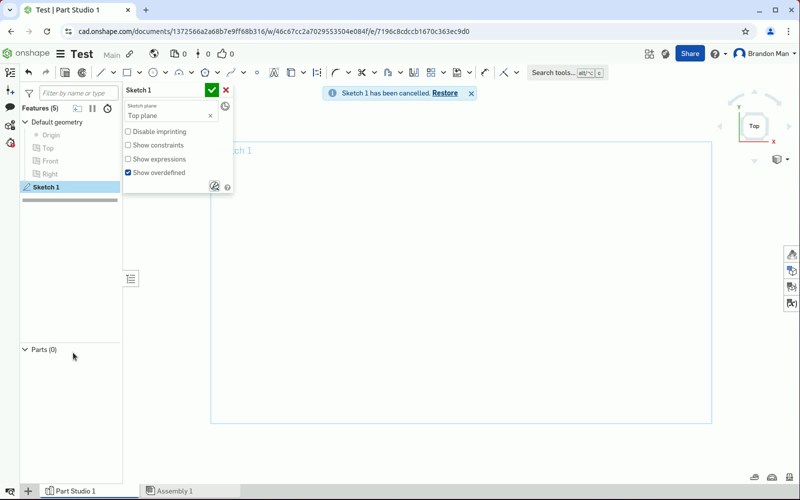
key(l)
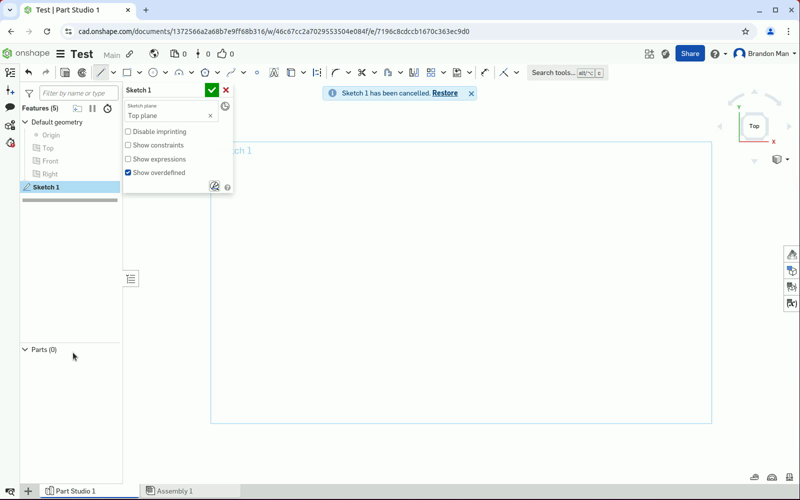
key_down(shift)
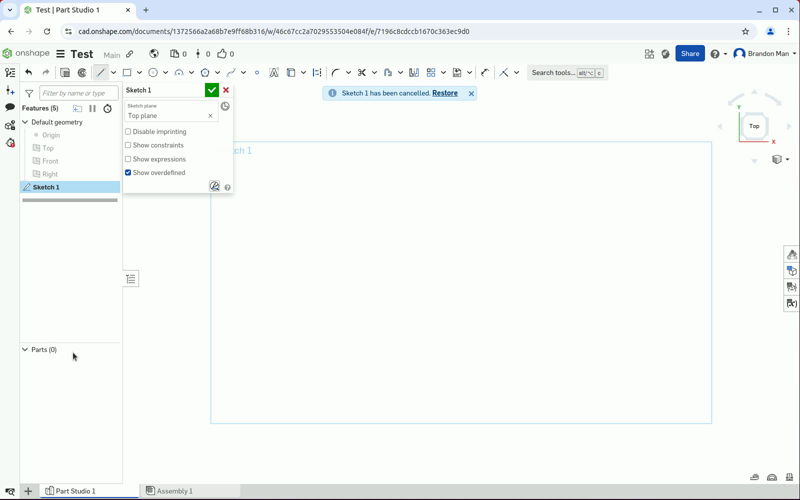
mouse_move(348, 368)
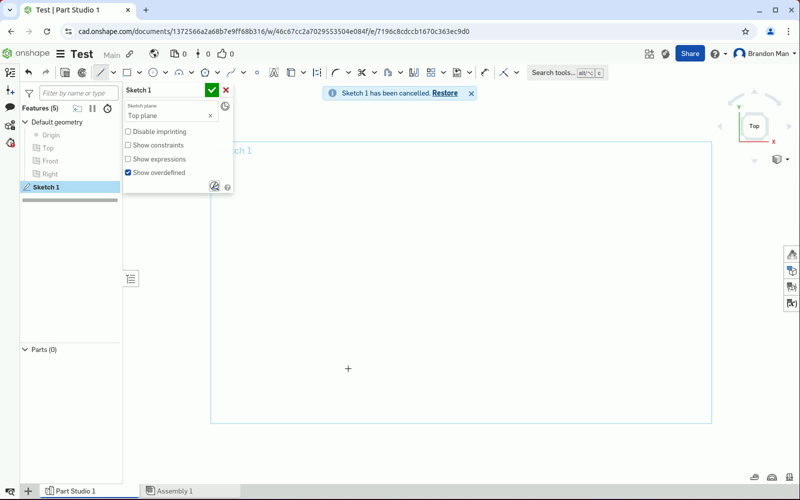
click(348, 368)
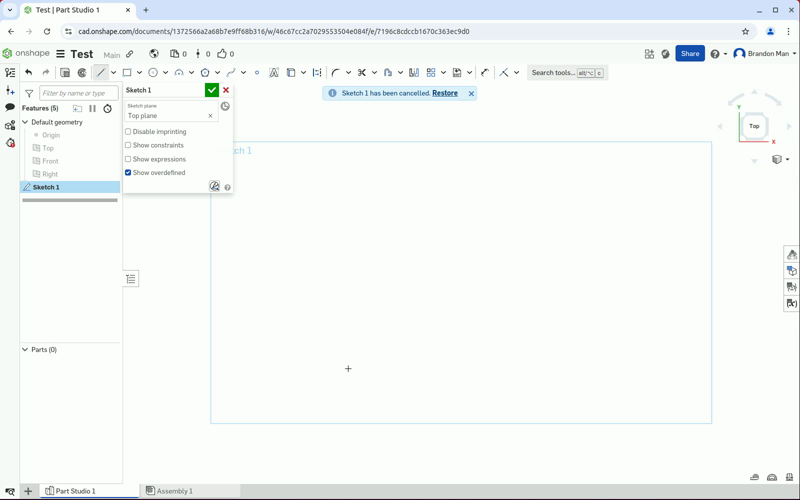
key_up(shift)
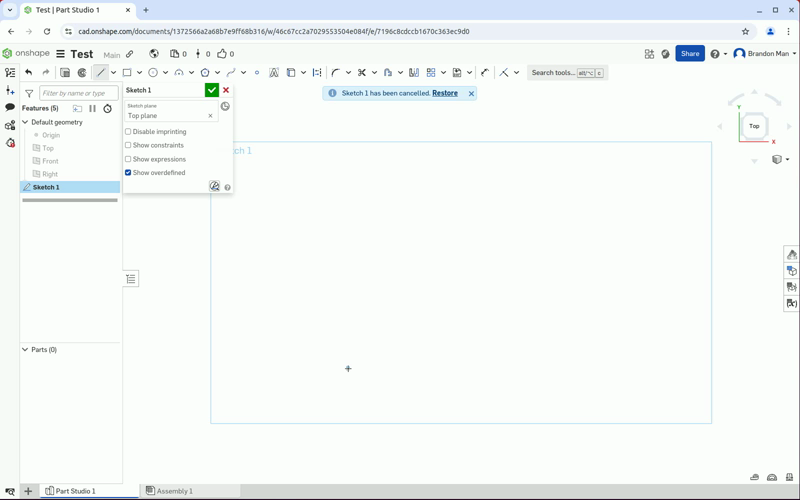
key_down(shift)
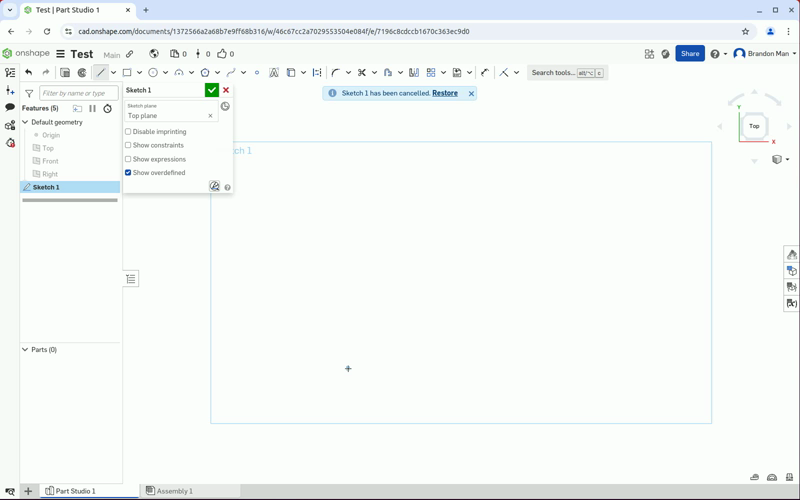
mouse_move(572, 368)
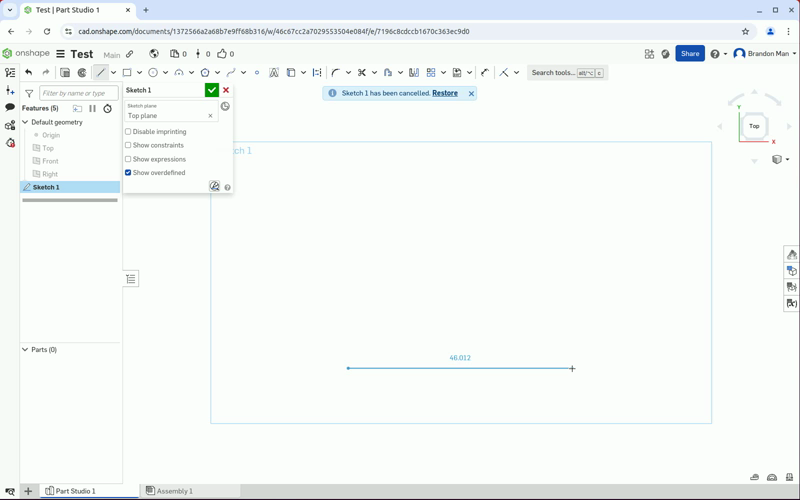
click(572, 368)
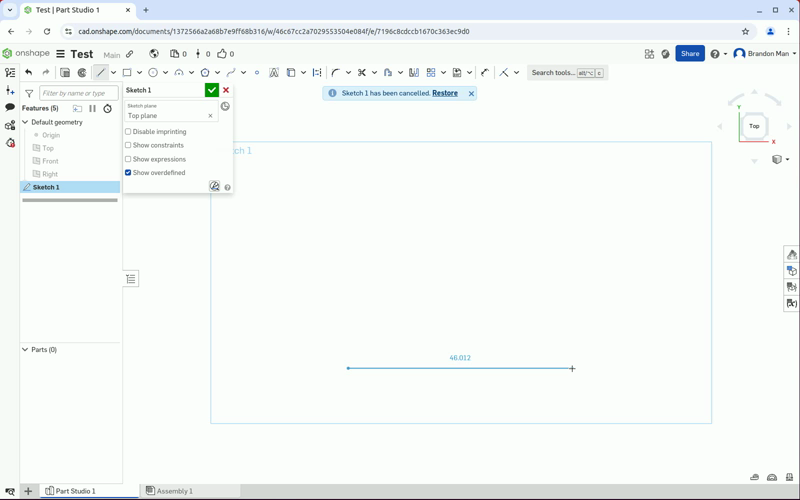
key_up(shift)
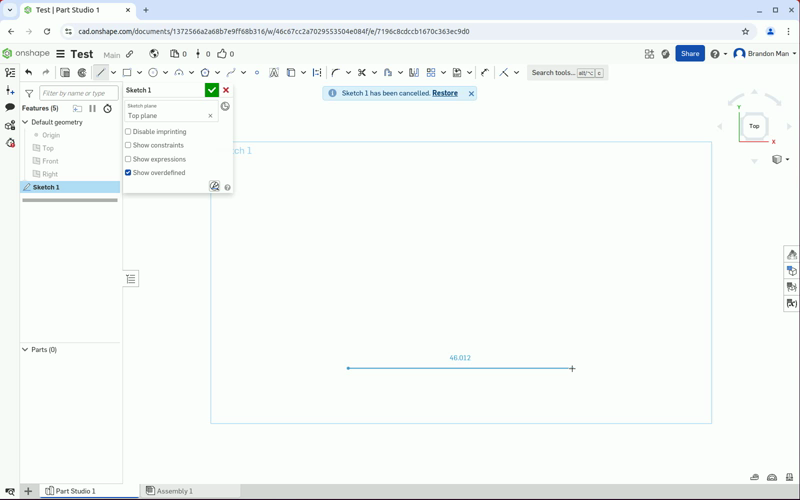
key_down(shift)
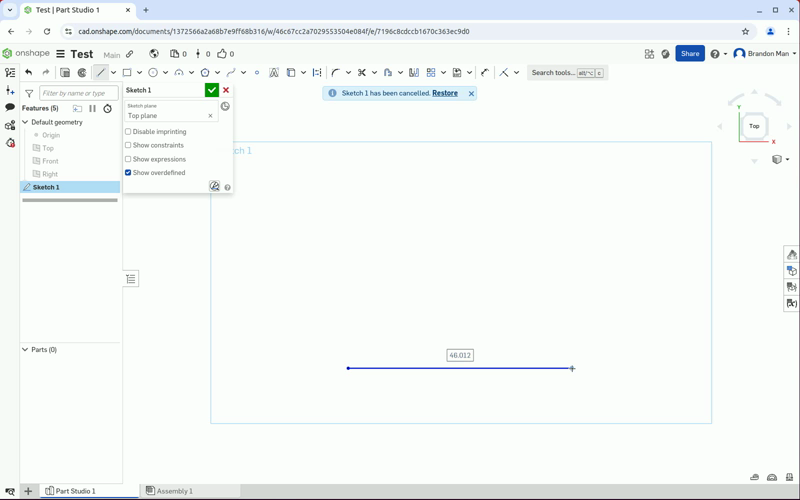
mouse_move(572, 196)
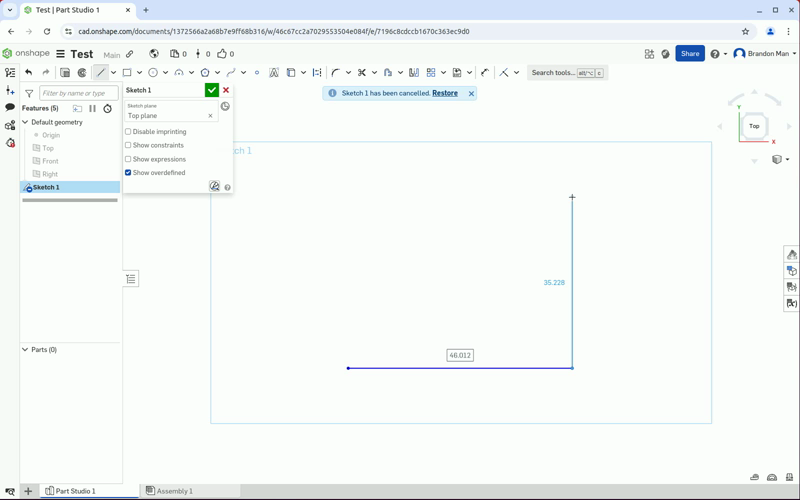
click(572, 196)
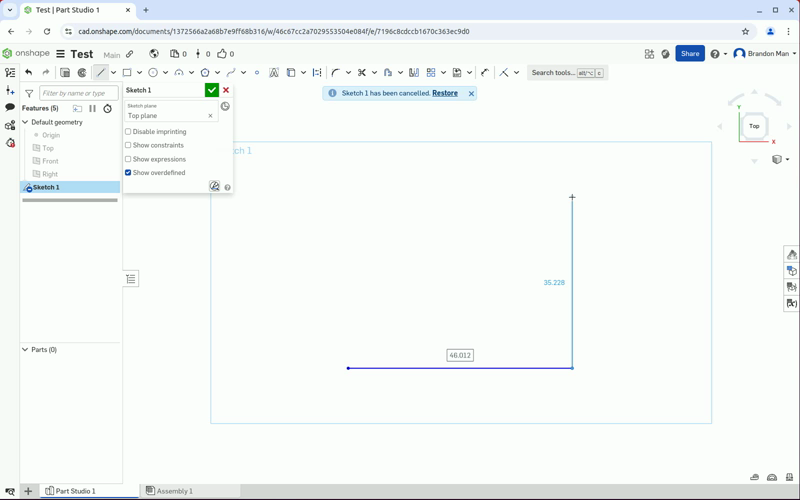
key_up(shift)
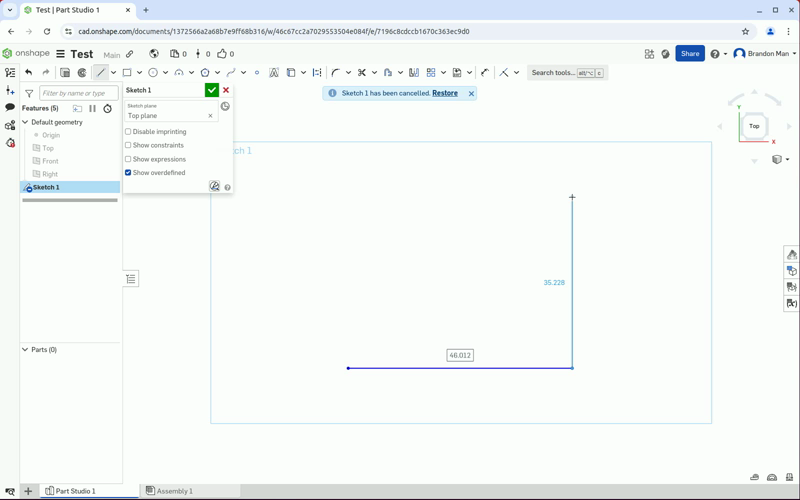
key_down(shift)
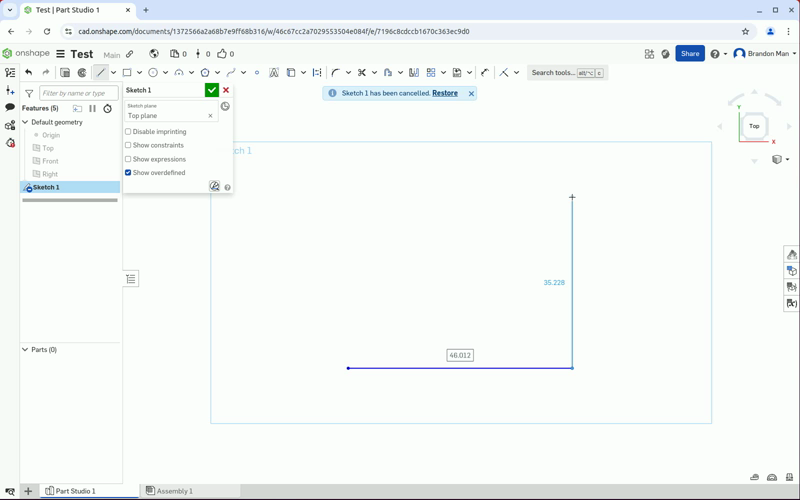
mouse_move(348, 196)
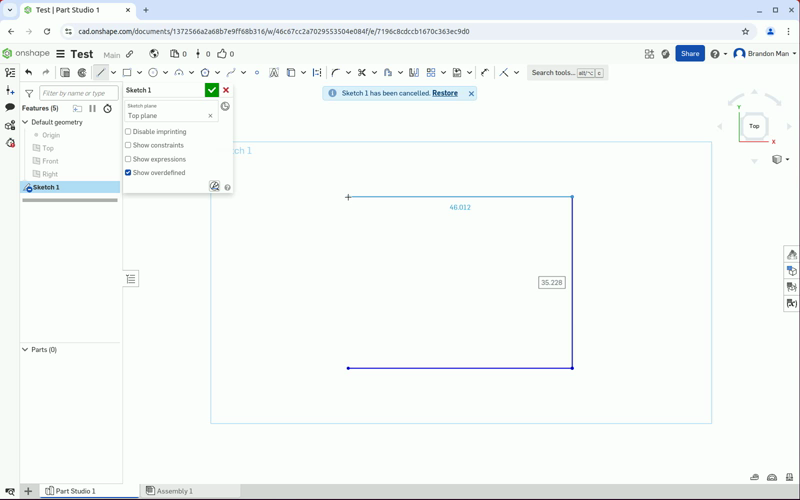
click(348, 196)
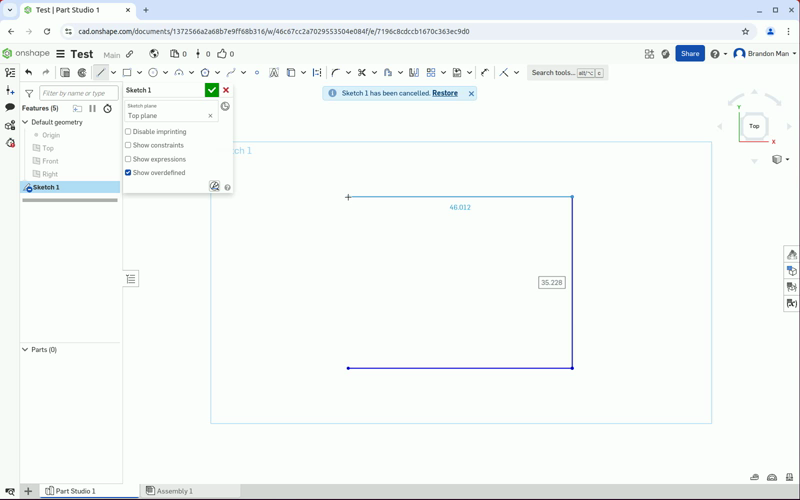
key_up(shift)
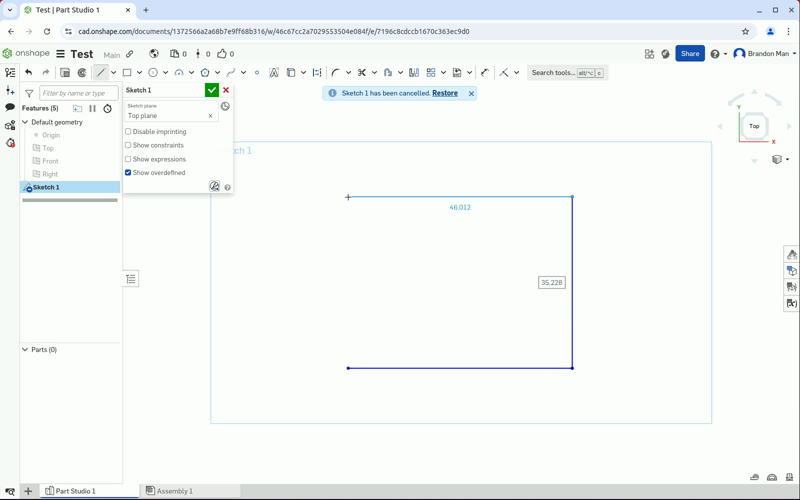
key_down(shift)
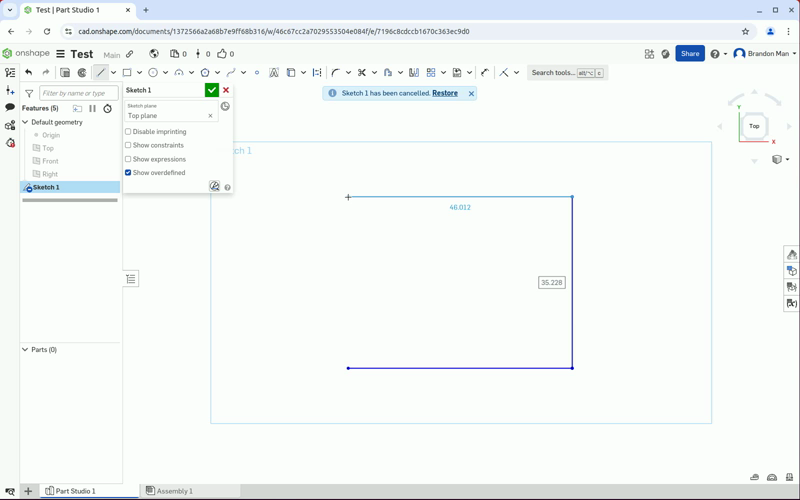
mouse_move(348, 368)
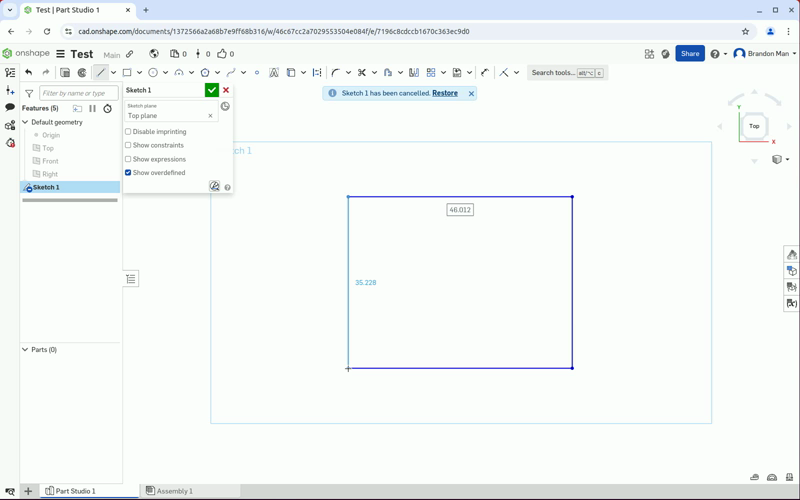
key_up(shift)
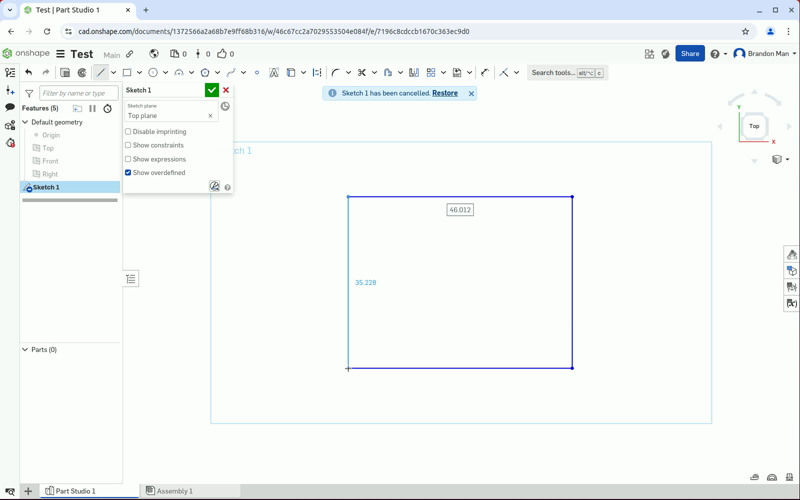
click(348, 368)
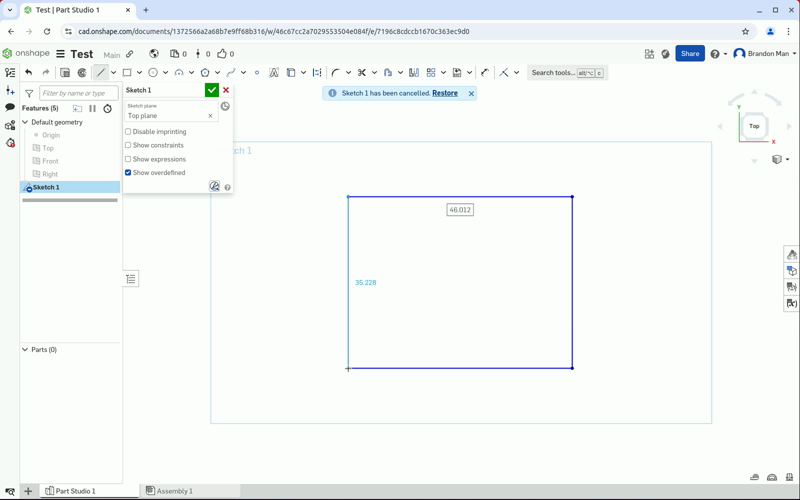
key(esc)
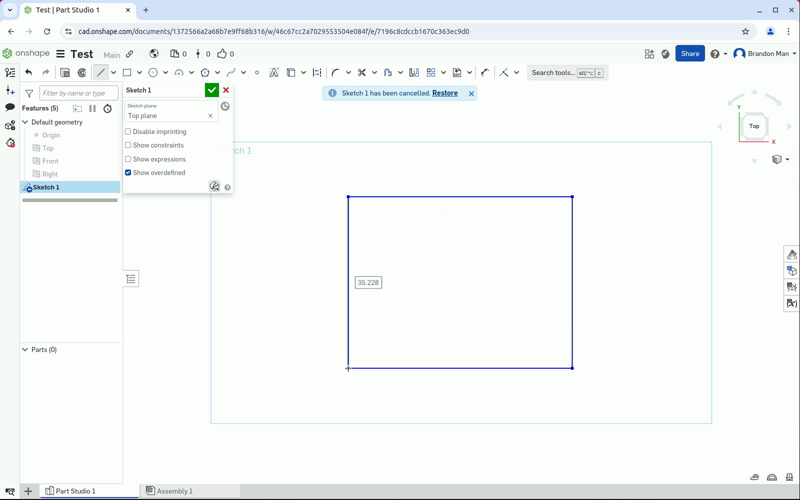
mouse_move(411, 303)
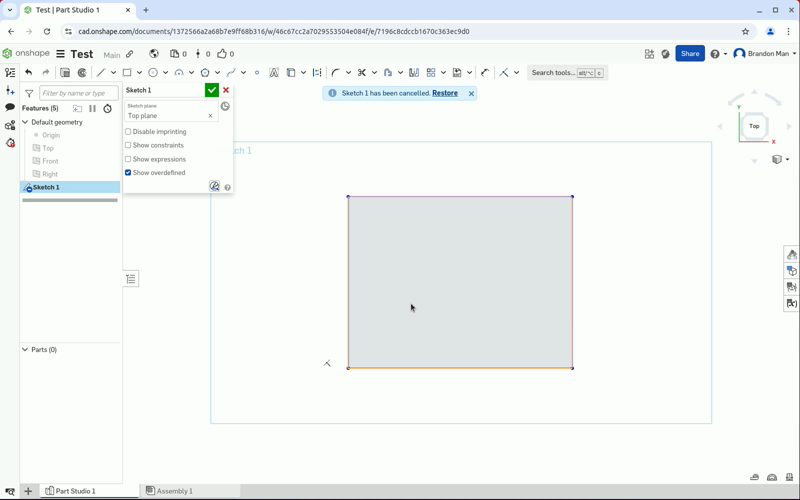
click(411, 303)
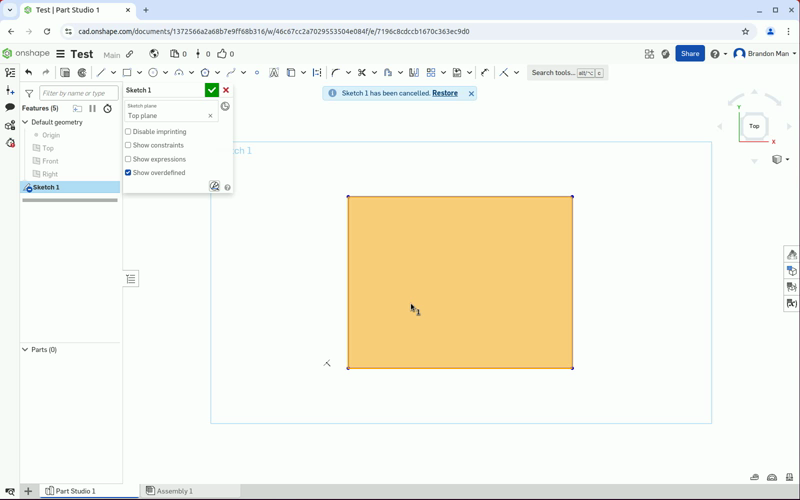
mouse_move(73, 352)
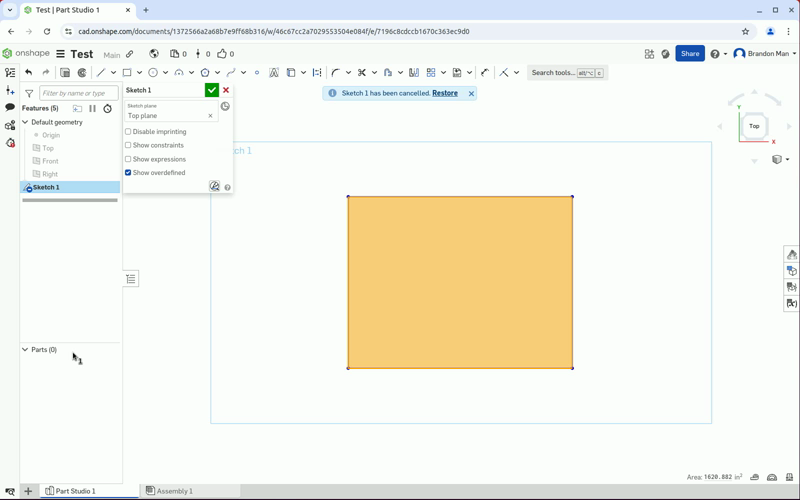
key(shift+y)
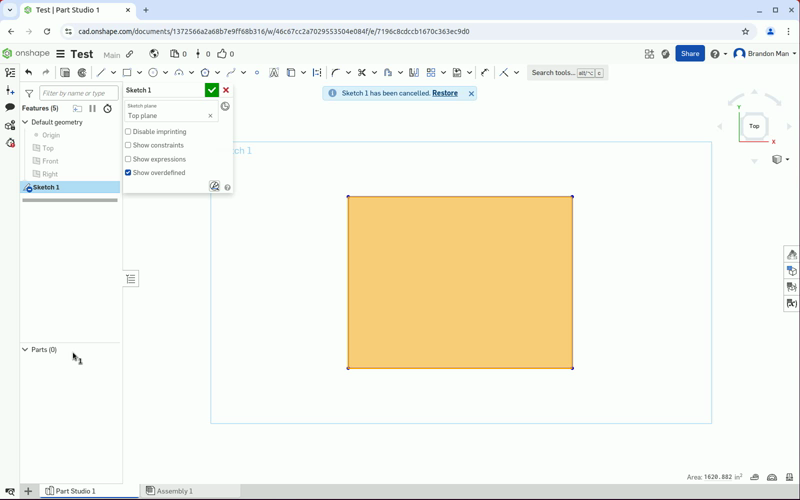
key(shift+e)
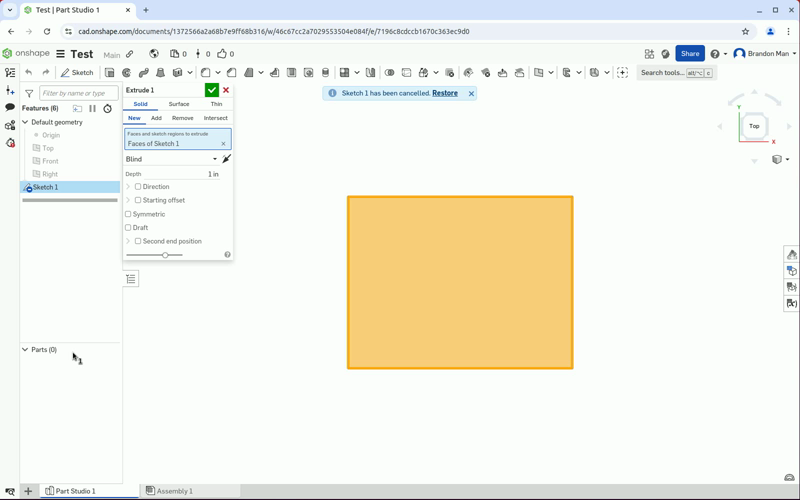
mouse_move(143, 106)
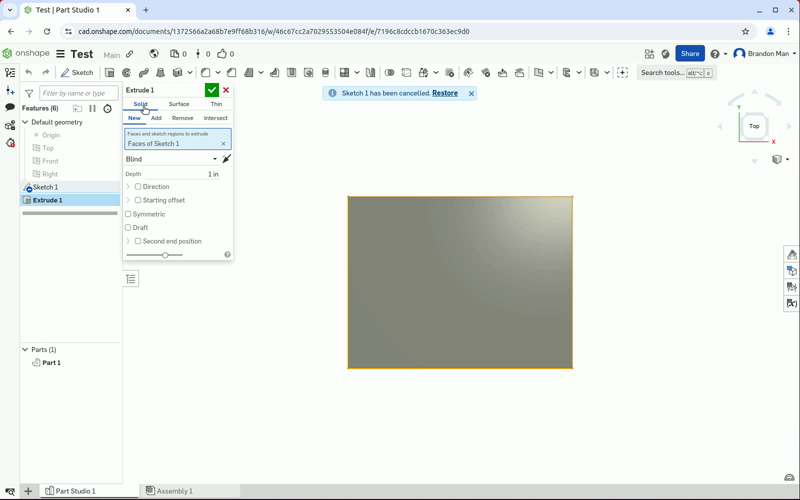
click(143, 106)
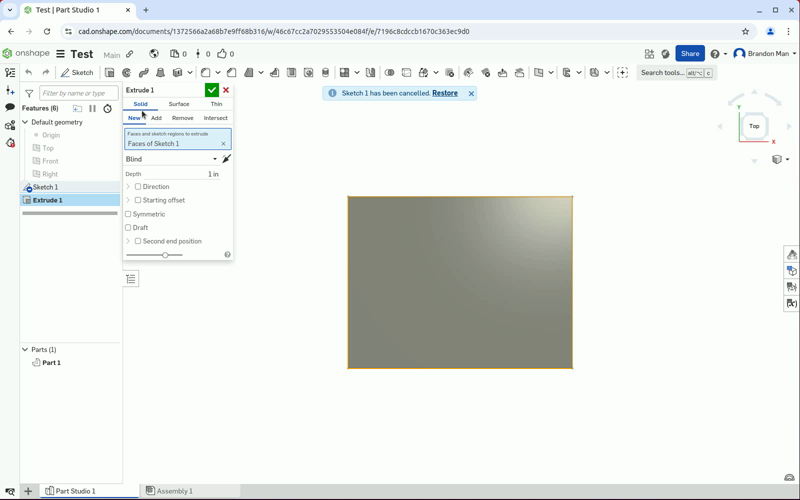
mouse_move(137, 120)
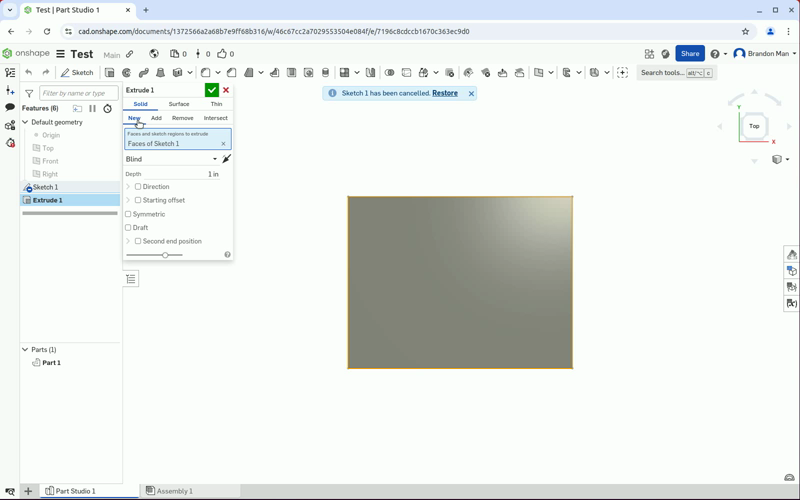
click(137, 120)
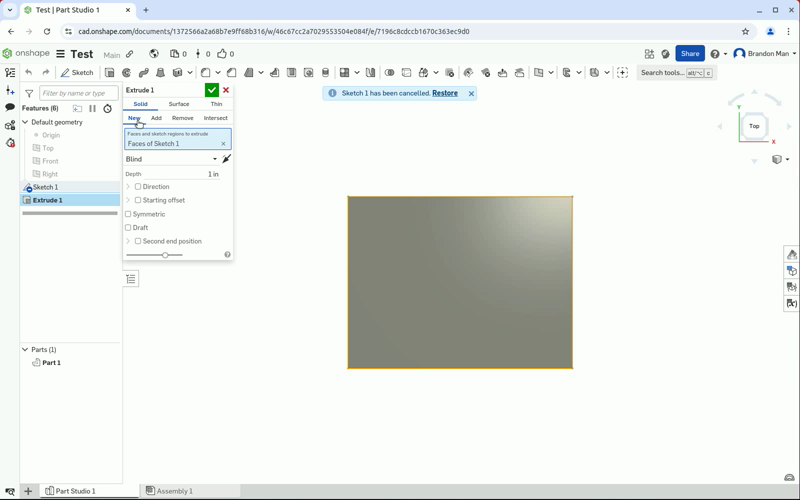
key(tab, 4)
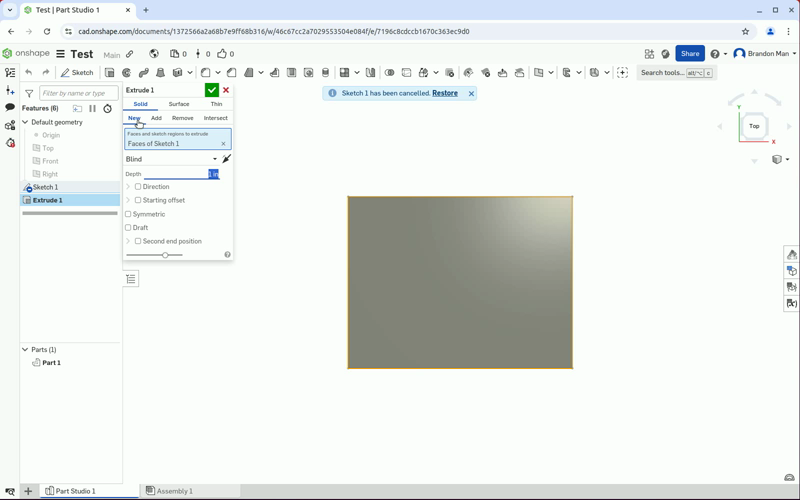
text(13.721)
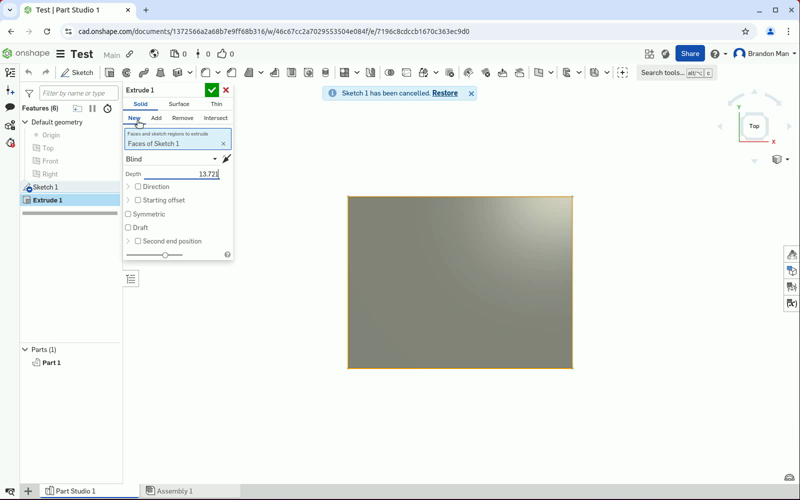
key(enter)
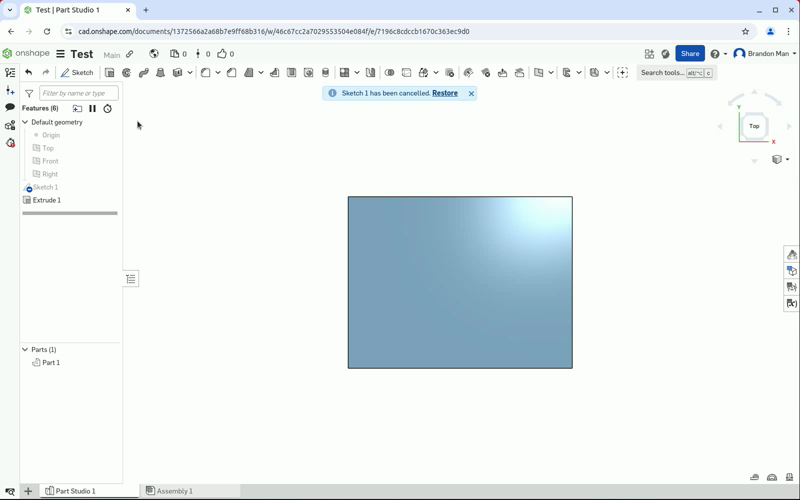
key(shift+h)
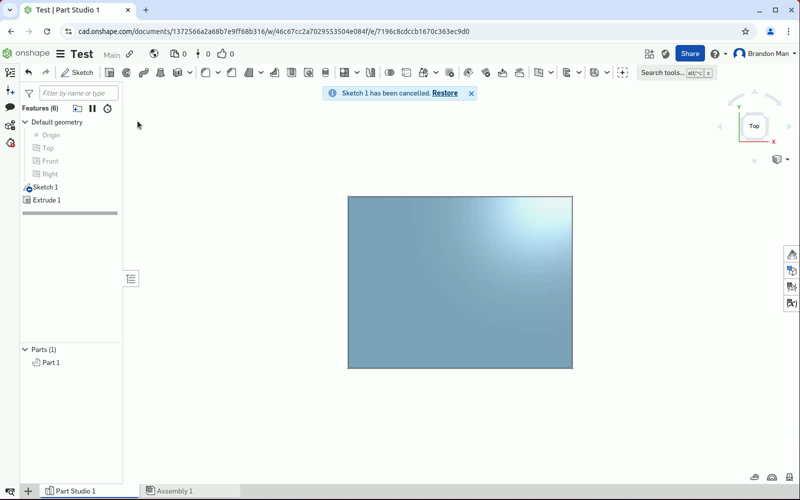
key(shift+h)
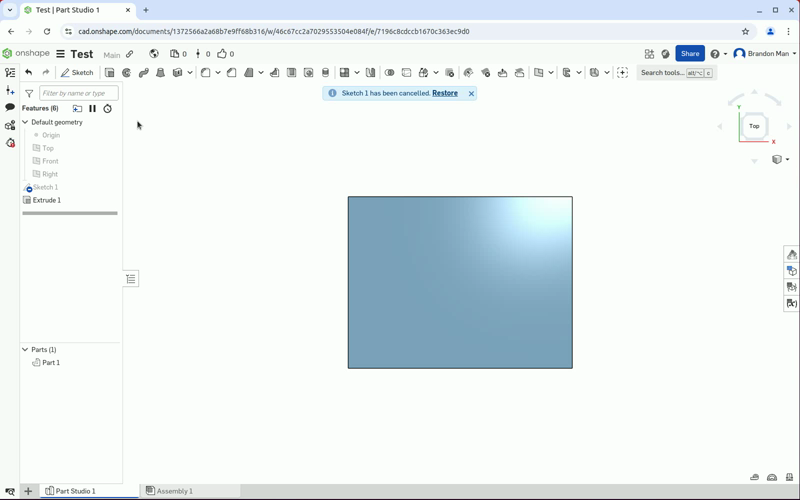
mouse_move(73, 189)
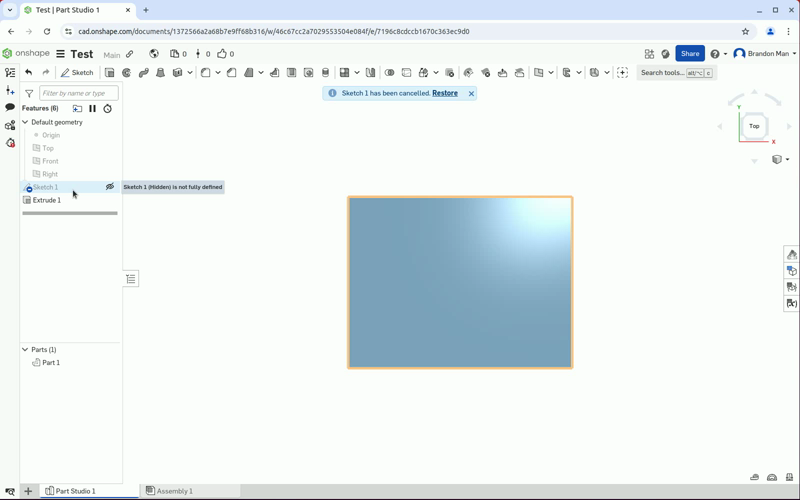
click(73, 189)
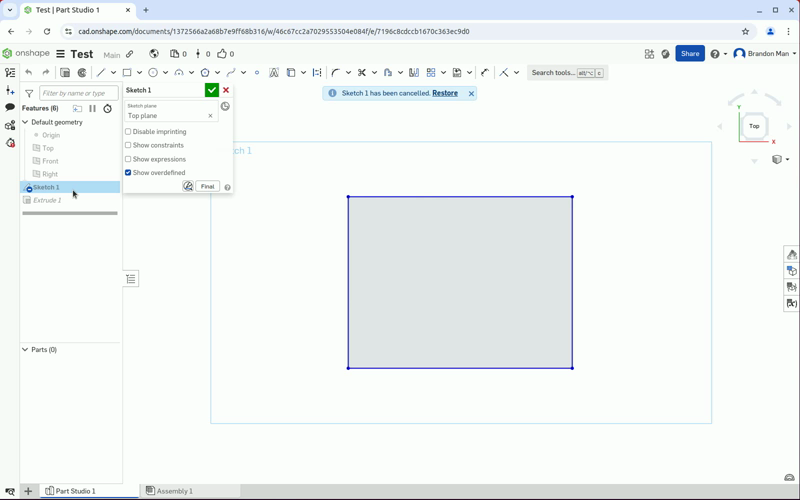
mouse_move(229, 92)
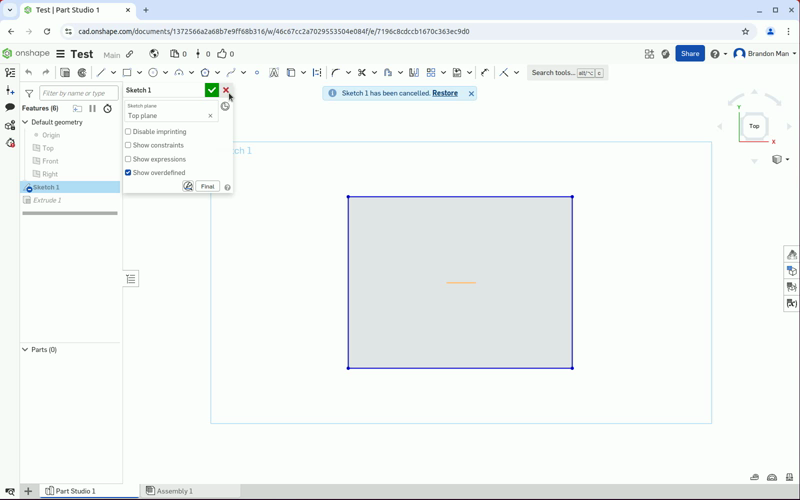
click(229, 92)
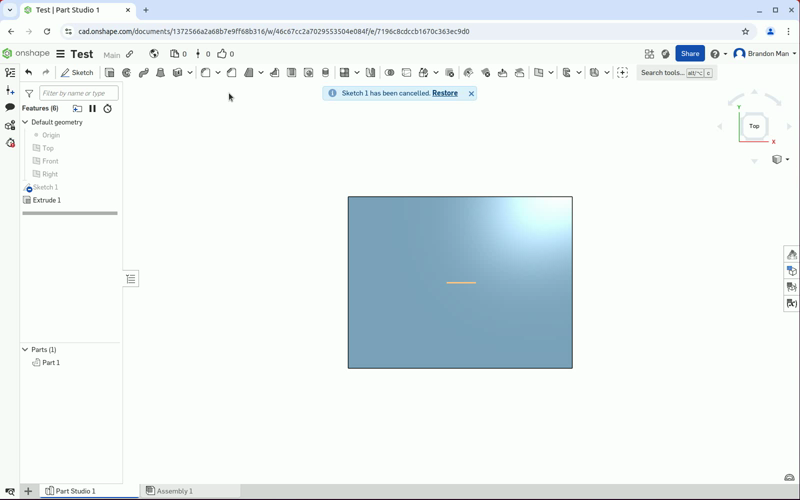
mouse_move(541, 75)
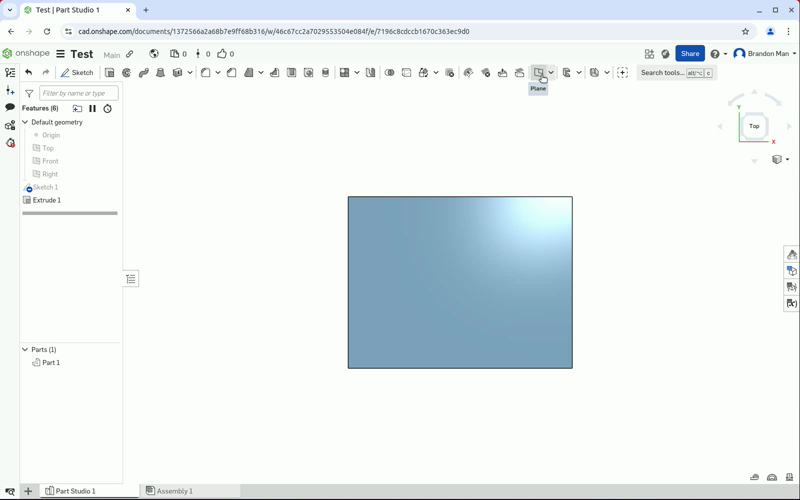
click(541, 75)
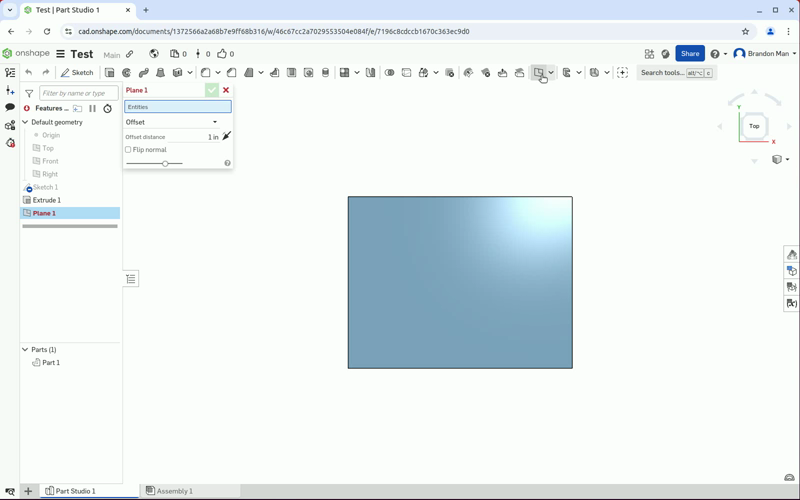
mouse_move(73, 150)
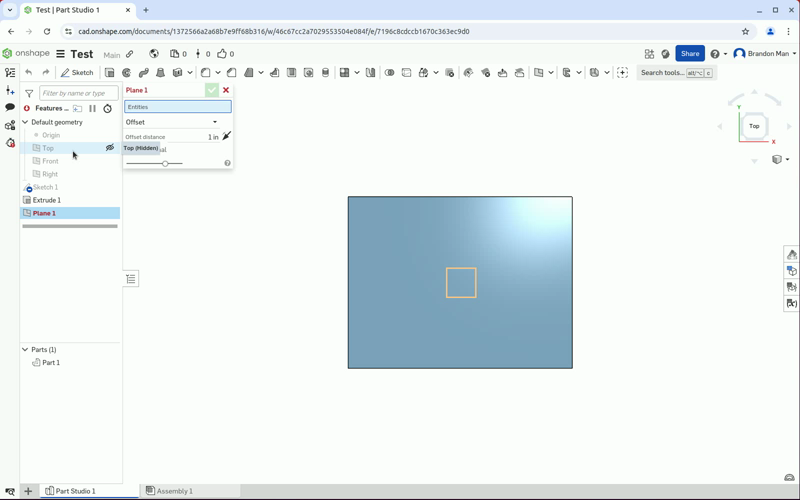
click(73, 150)
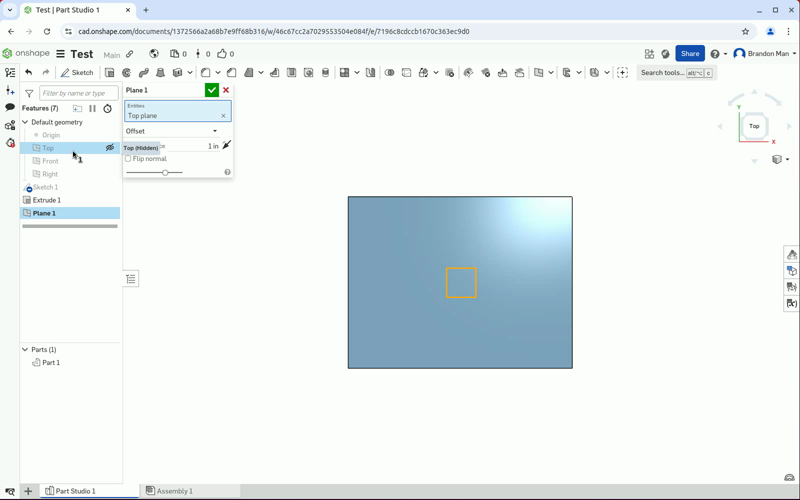
key(tab, 2)
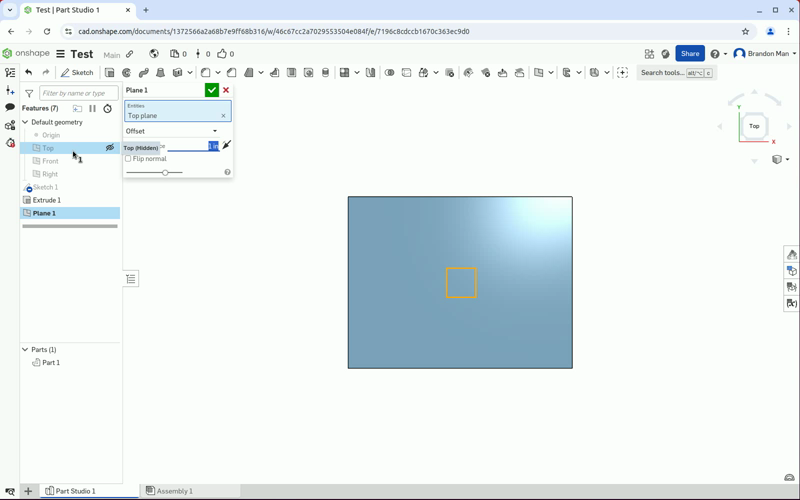
text(13.711)
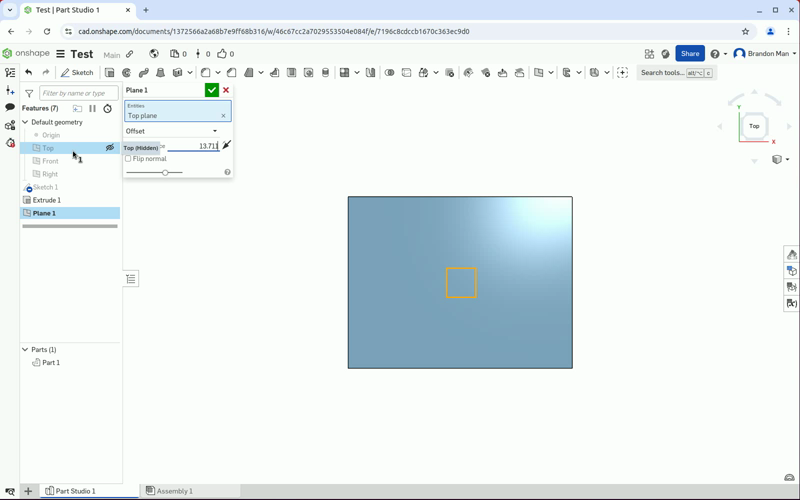
key(enter, 2)
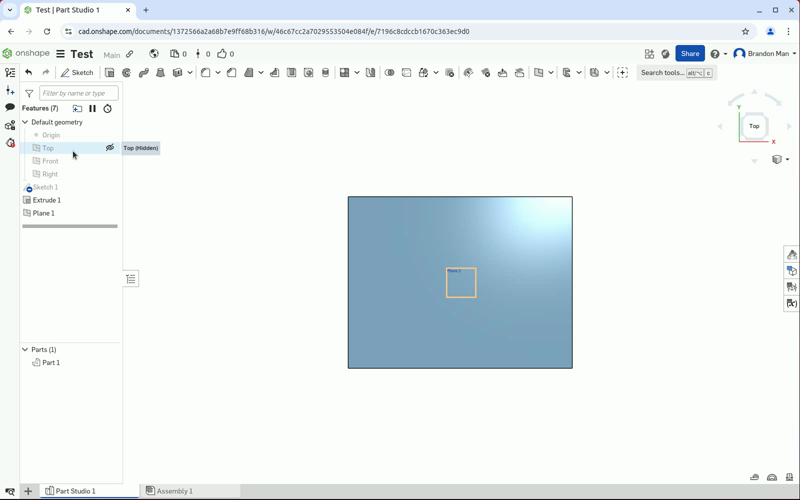
key(shift+s)
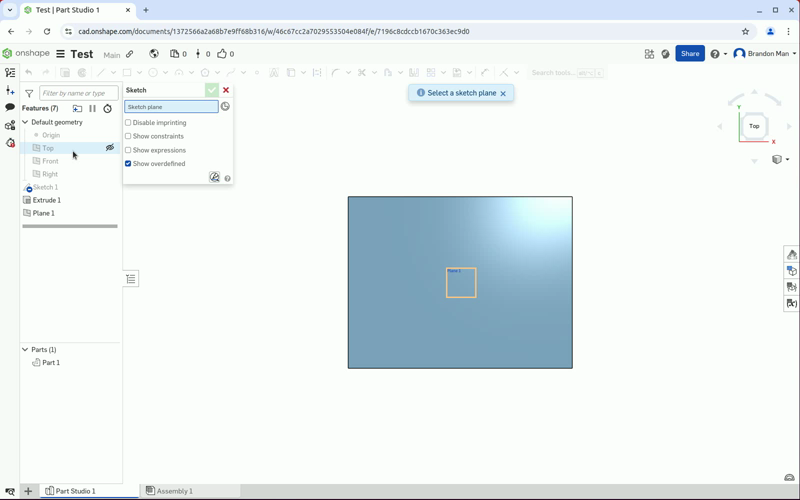
mouse_move(73, 215)
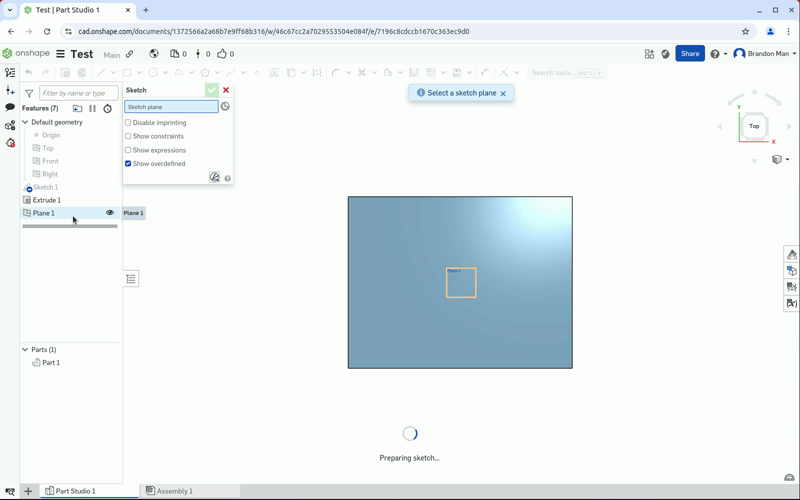
click(73, 215)
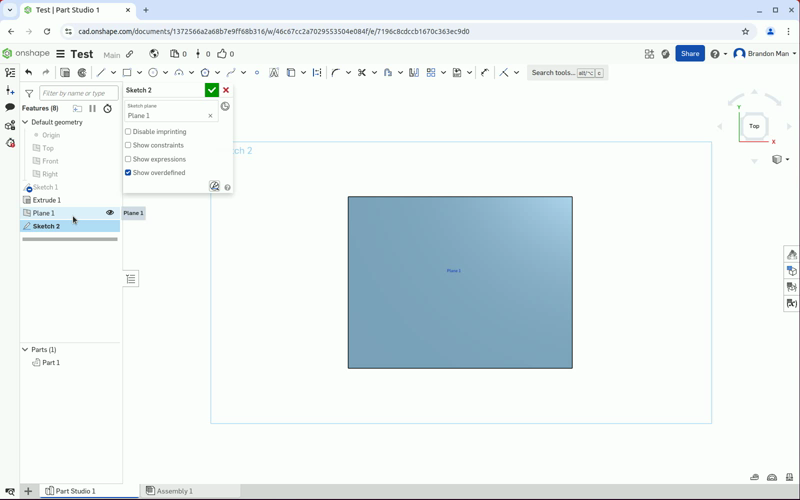
mouse_move(73, 352)
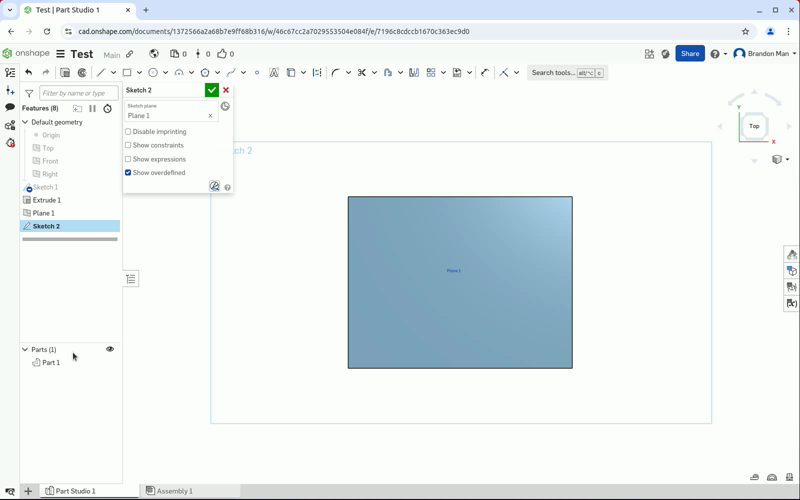
key(y)
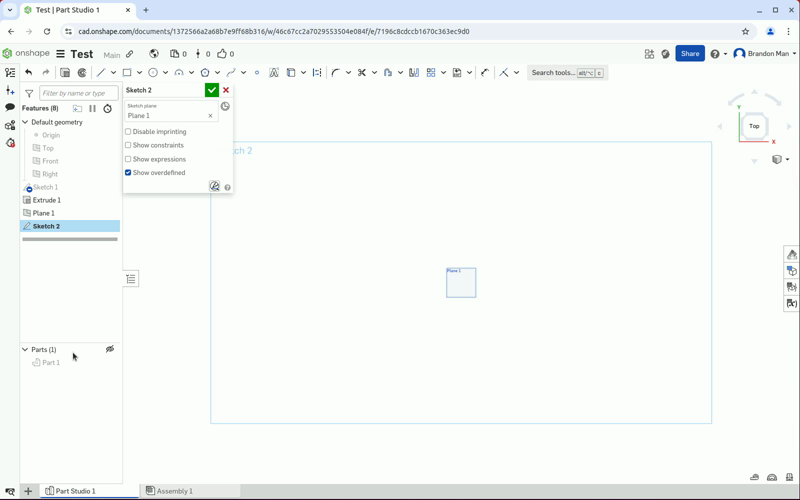
key(l)
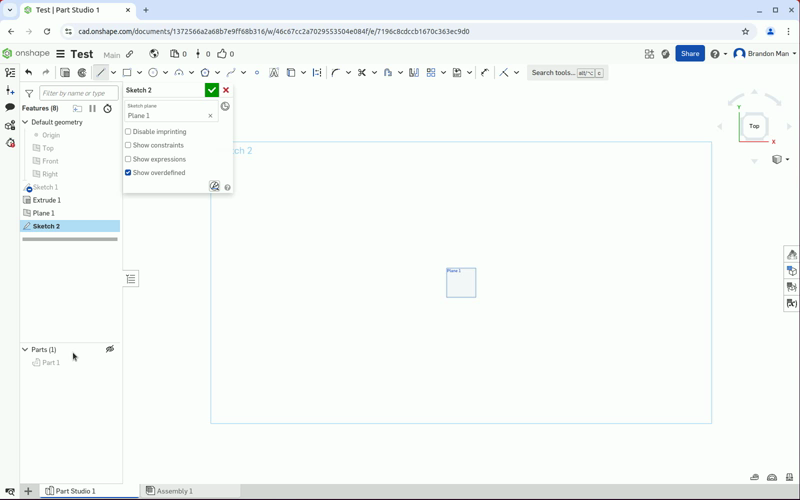
key_down(shift)
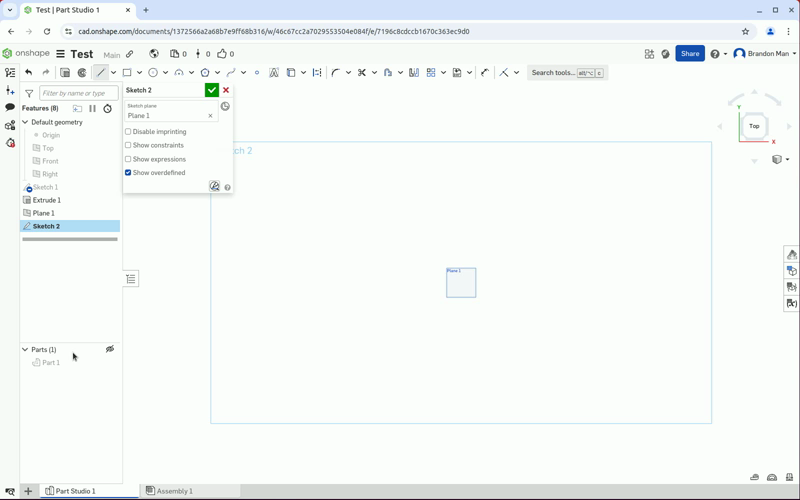
mouse_move(371, 315)
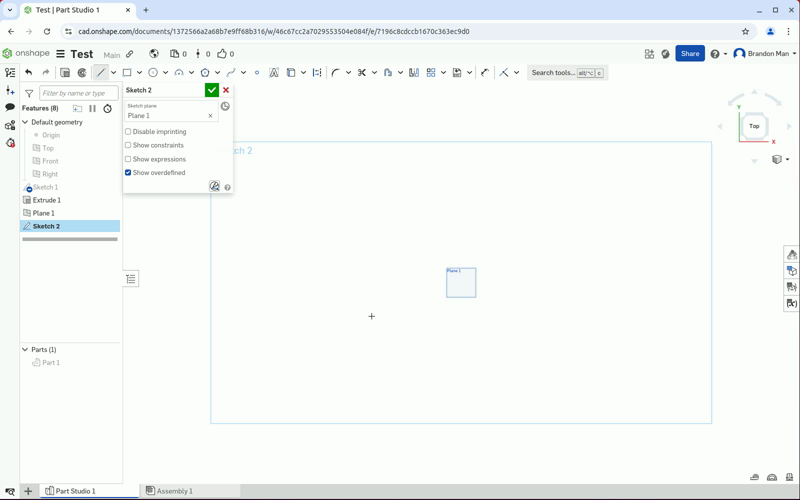
click(371, 315)
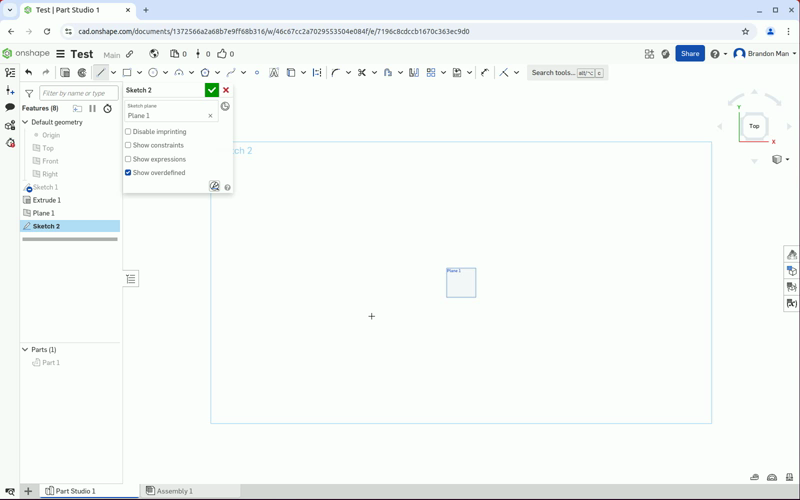
key_up(shift)
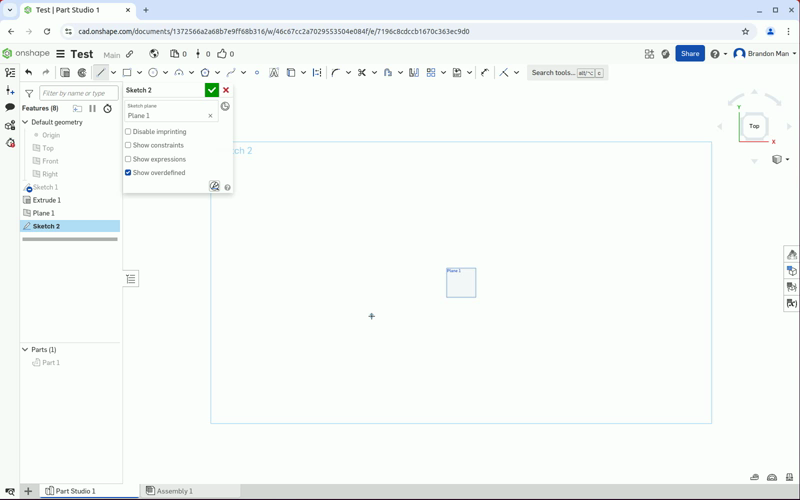
key_down(shift)
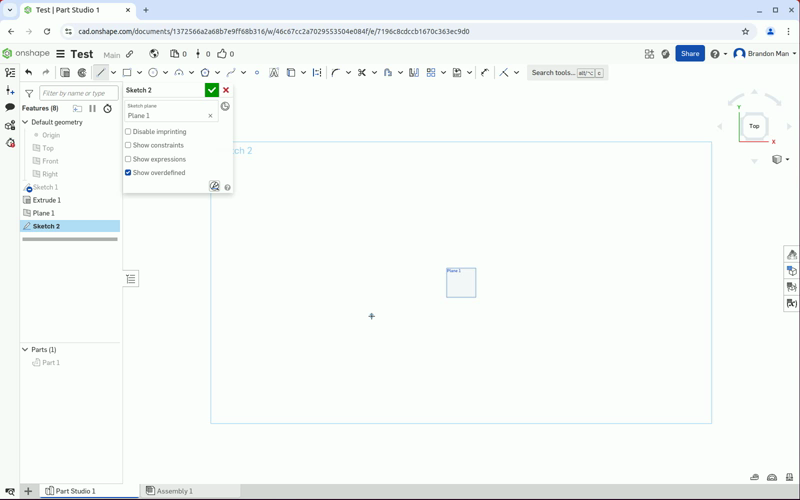
mouse_move(487, 315)
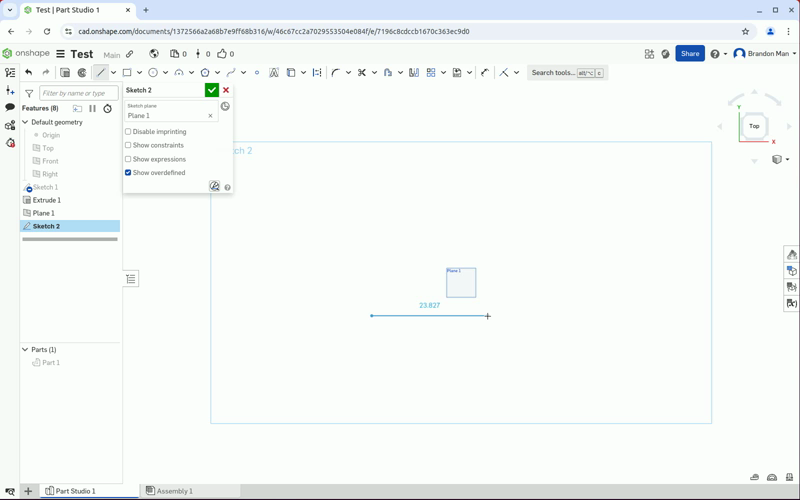
click(487, 315)
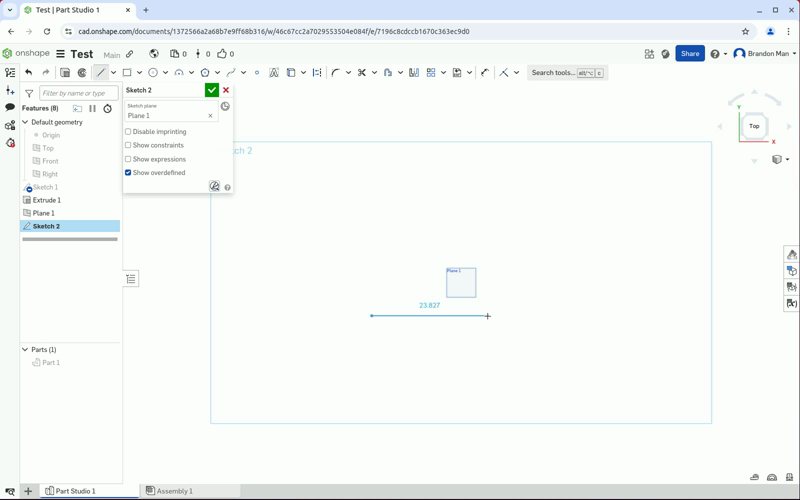
key_up(shift)
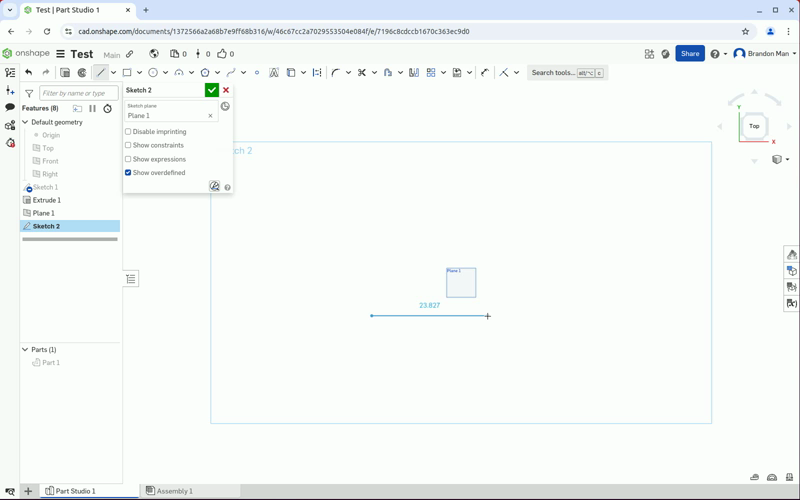
key_down(shift)
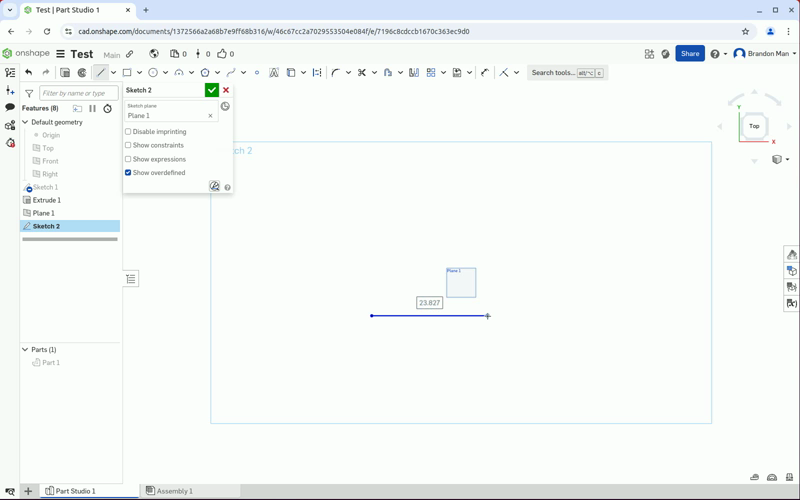
mouse_move(487, 251)
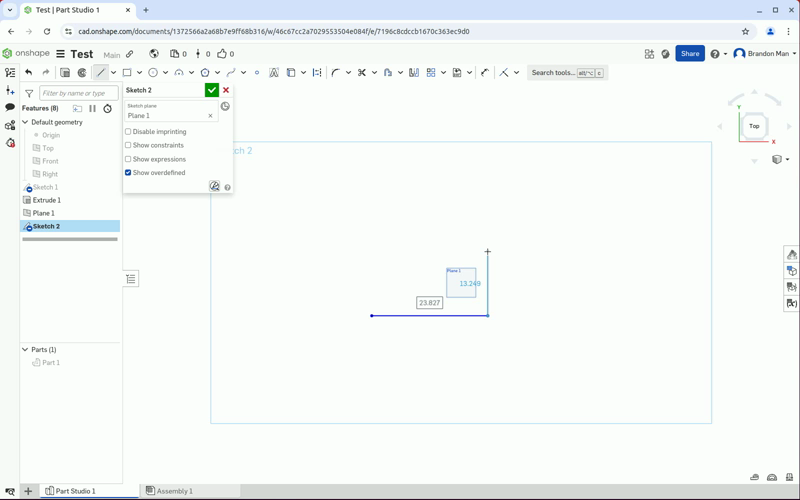
click(487, 251)
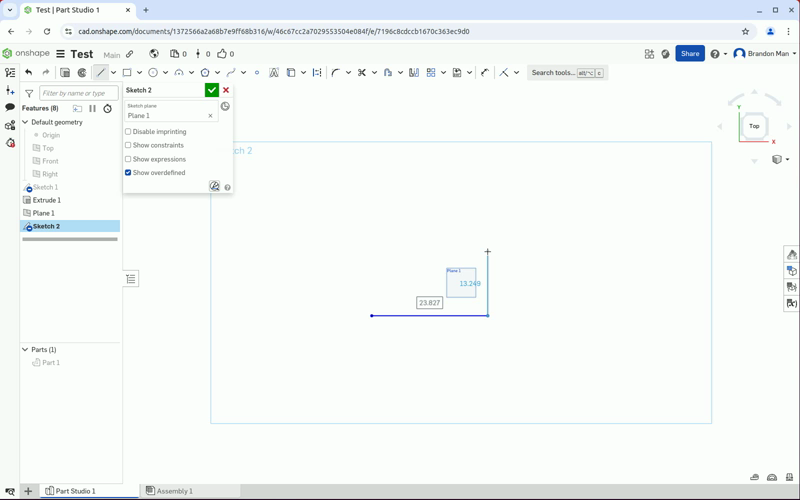
key_up(shift)
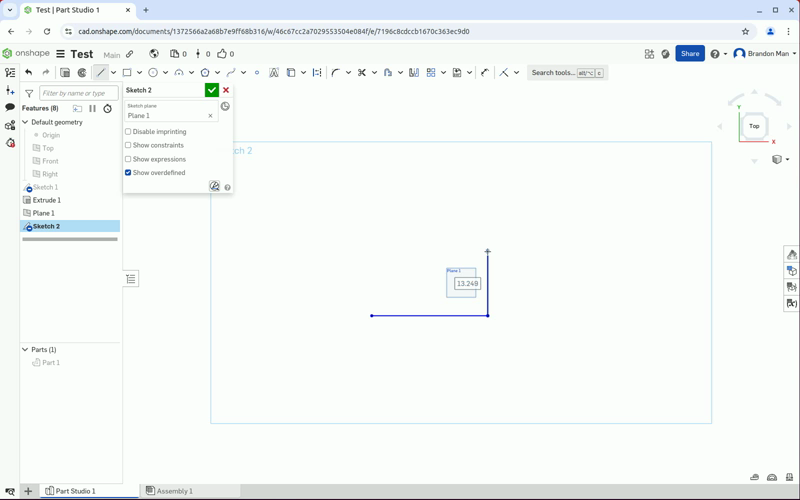
key_down(shift)
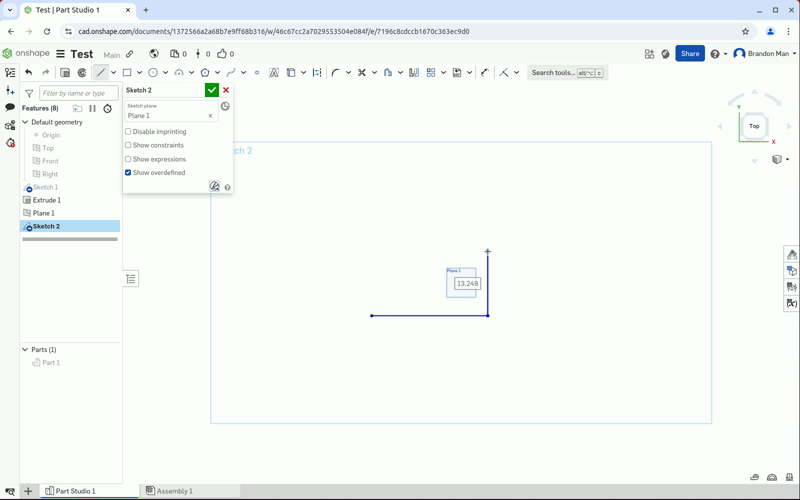
mouse_move(371, 251)
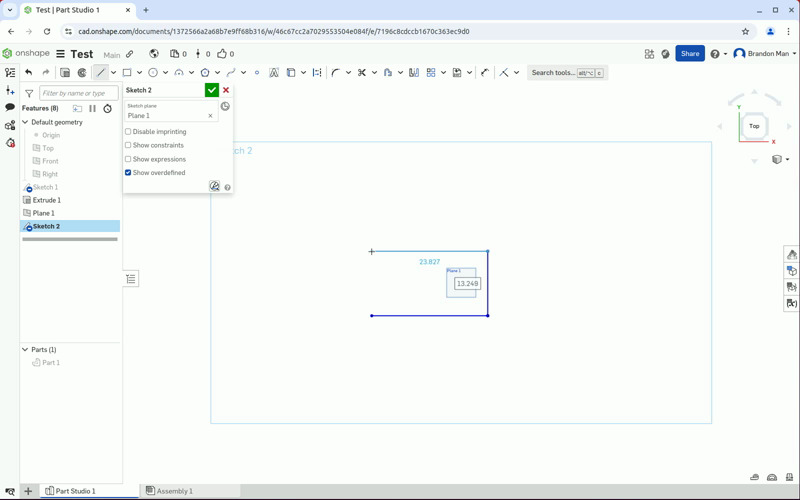
click(371, 251)
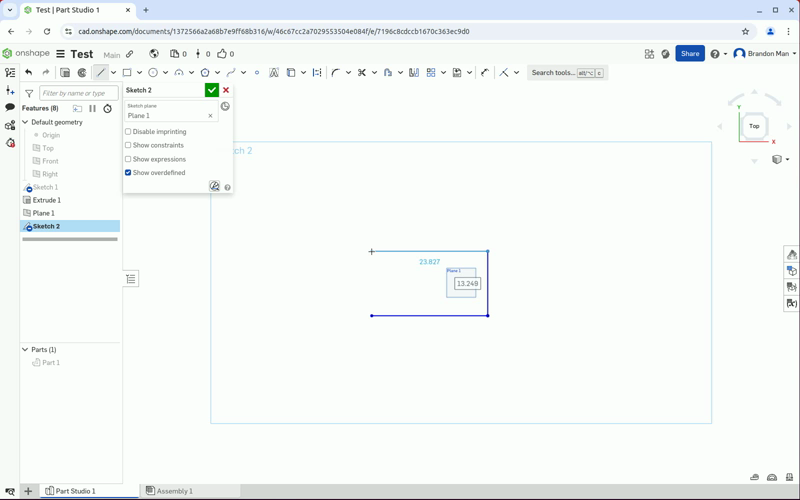
key_up(shift)
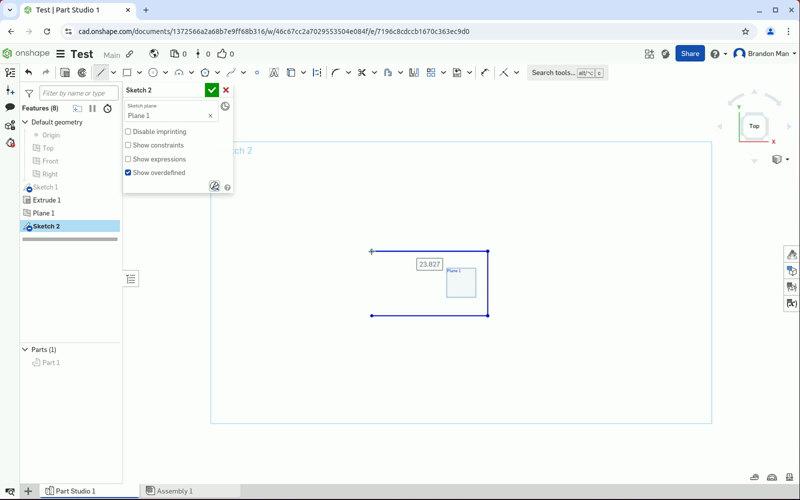
key_down(shift)
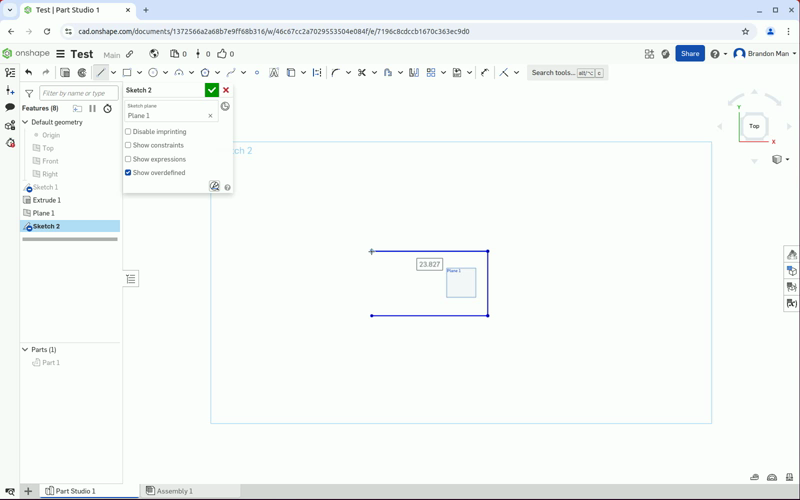
mouse_move(371, 315)
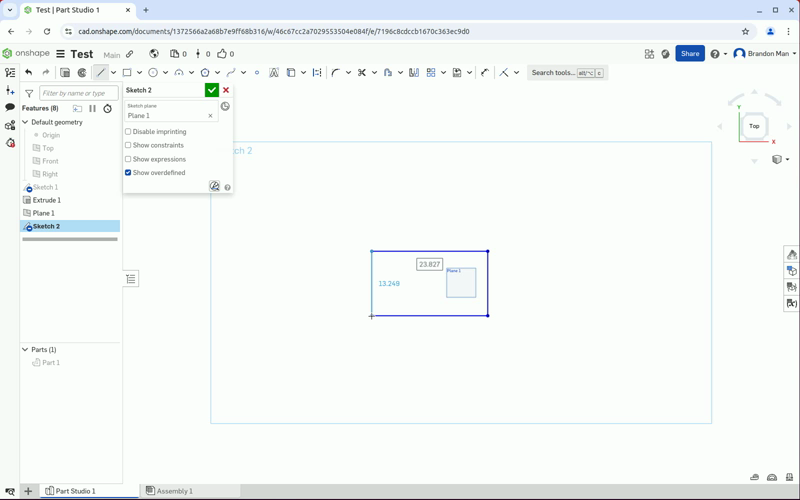
key_up(shift)
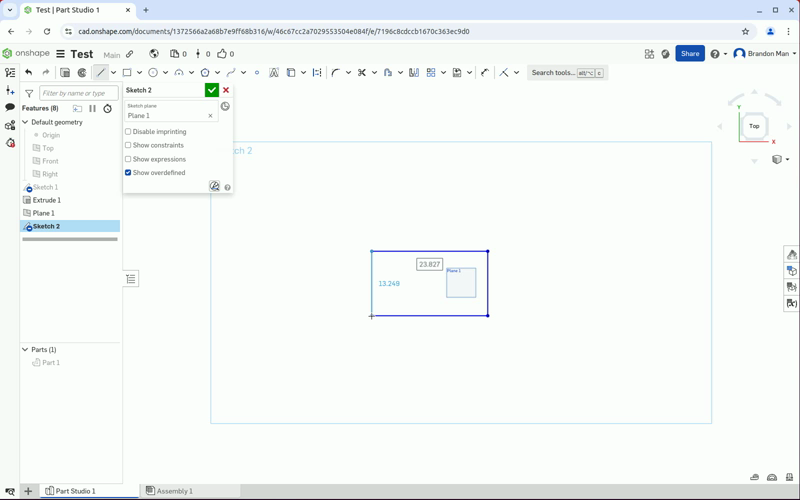
click(371, 315)
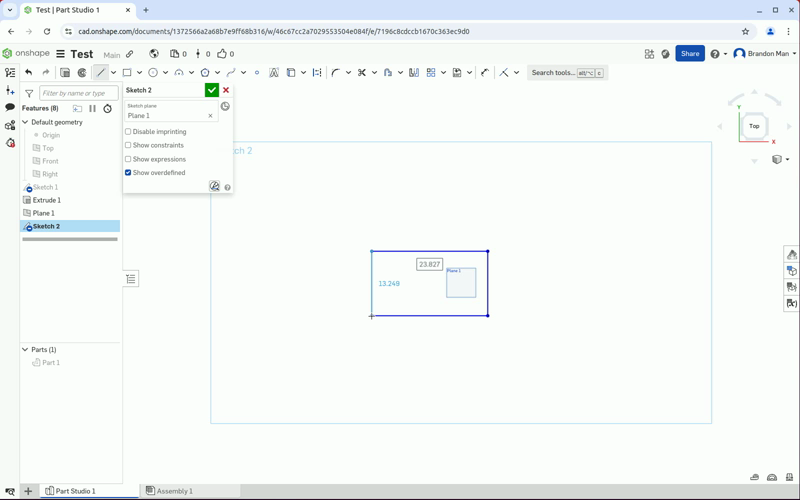
key(esc)
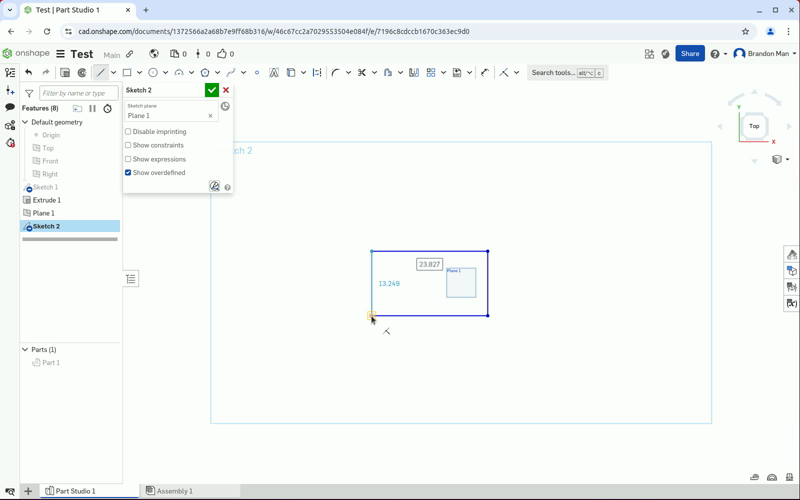
mouse_move(462, 307)
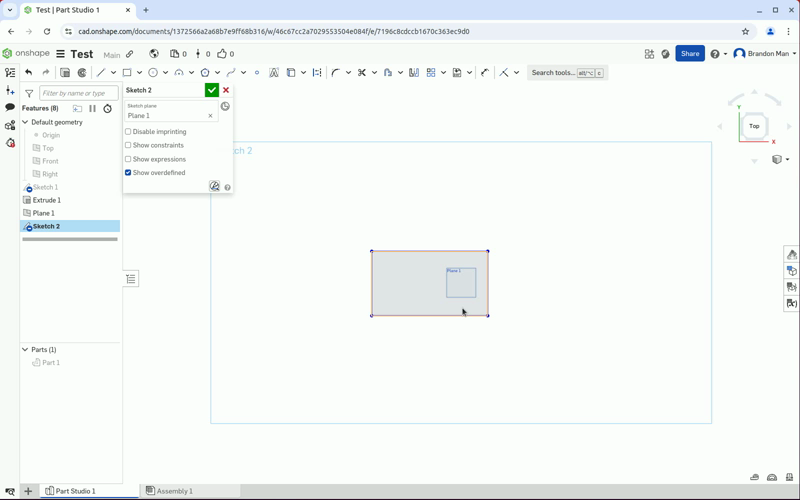
click(462, 307)
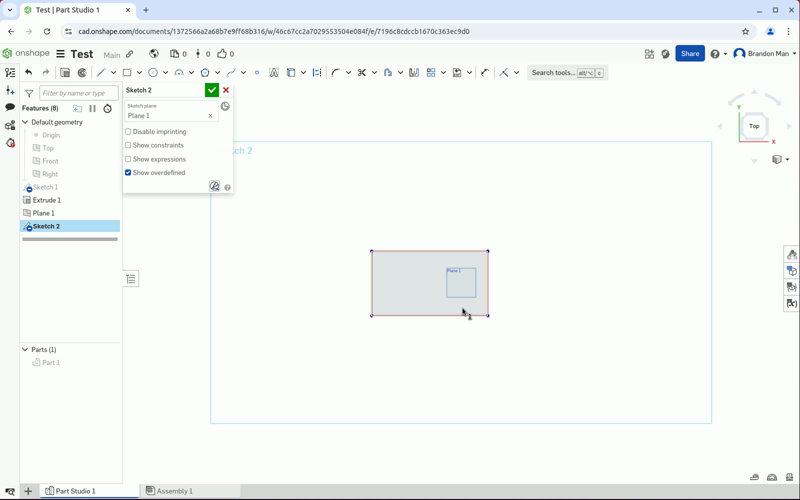
mouse_move(73, 352)
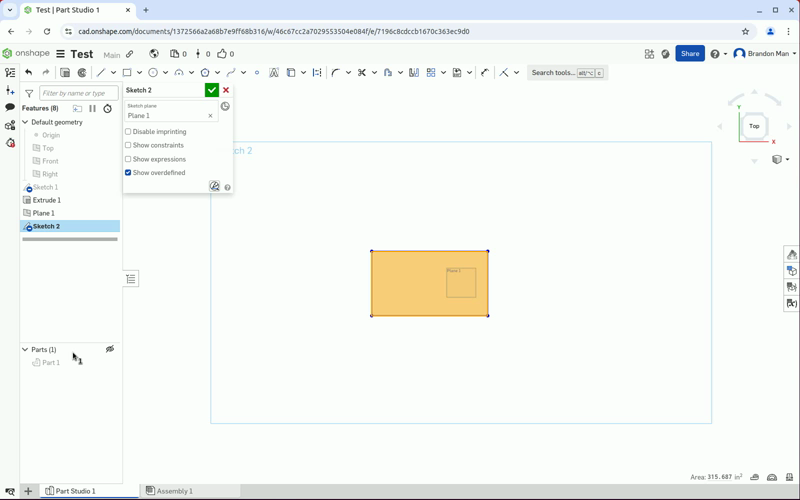
key(shift+y)
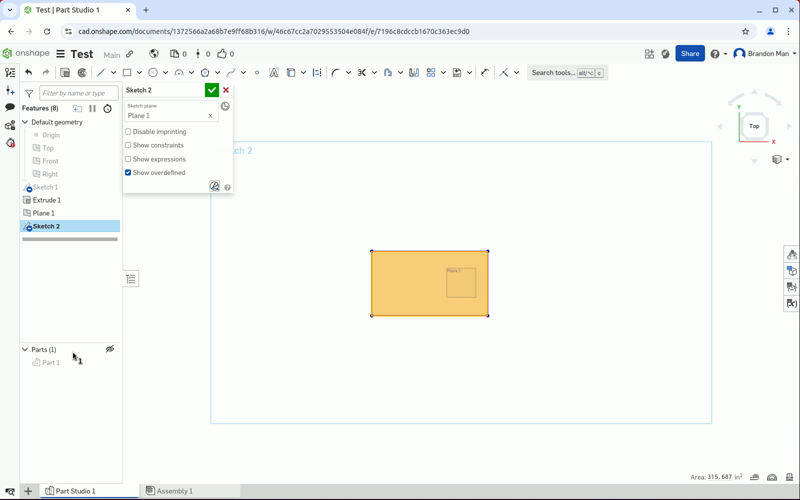
key(shift+e)
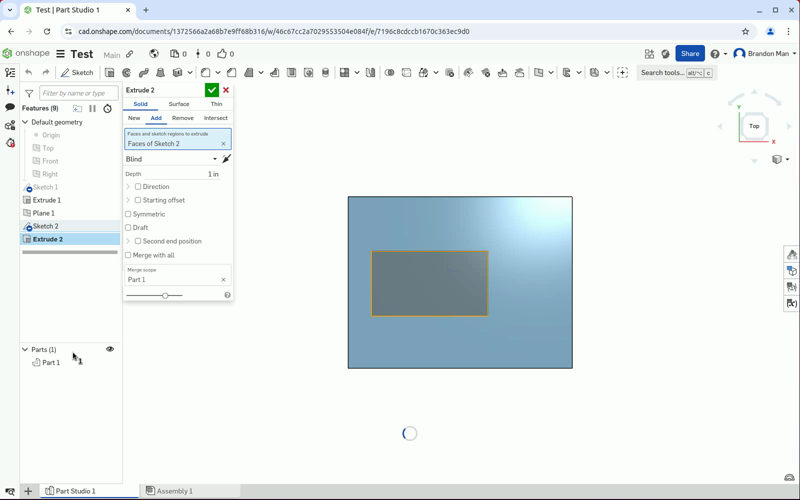
mouse_move(143, 106)
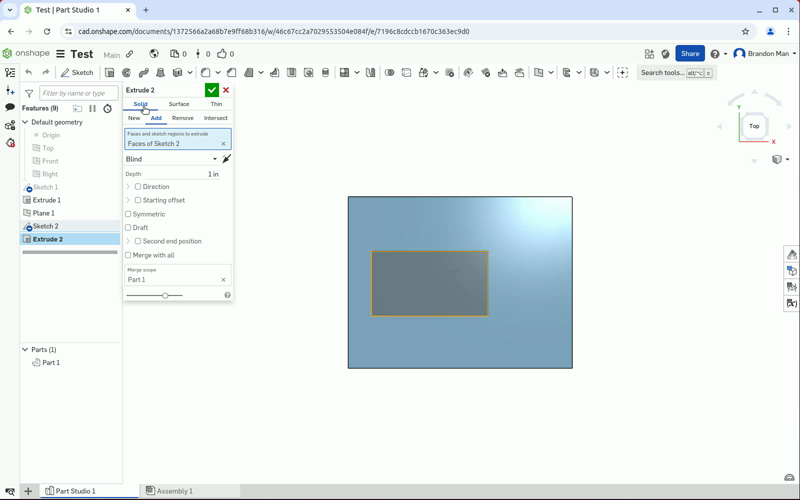
click(143, 106)
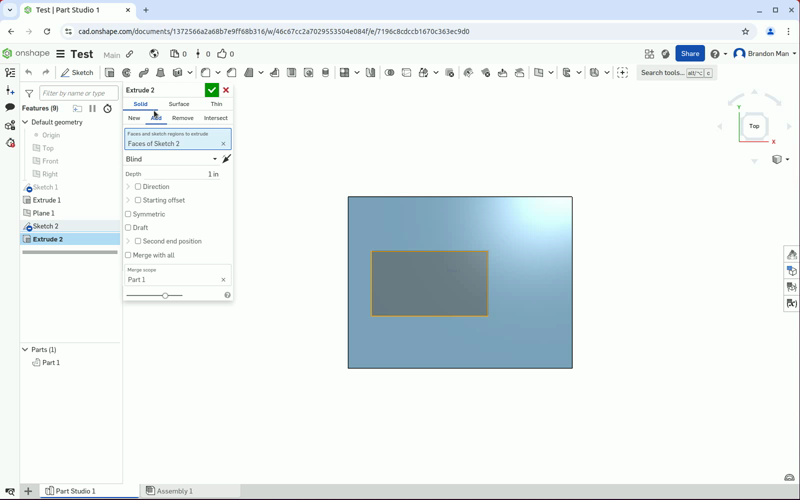
mouse_move(186, 120)
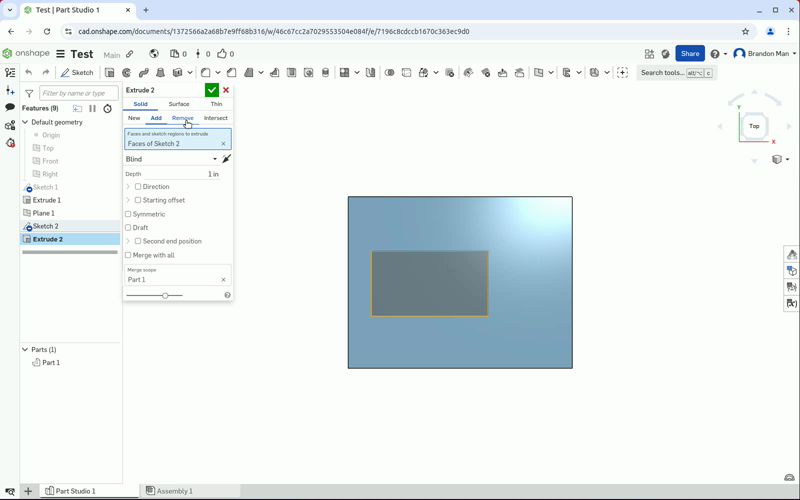
click(186, 120)
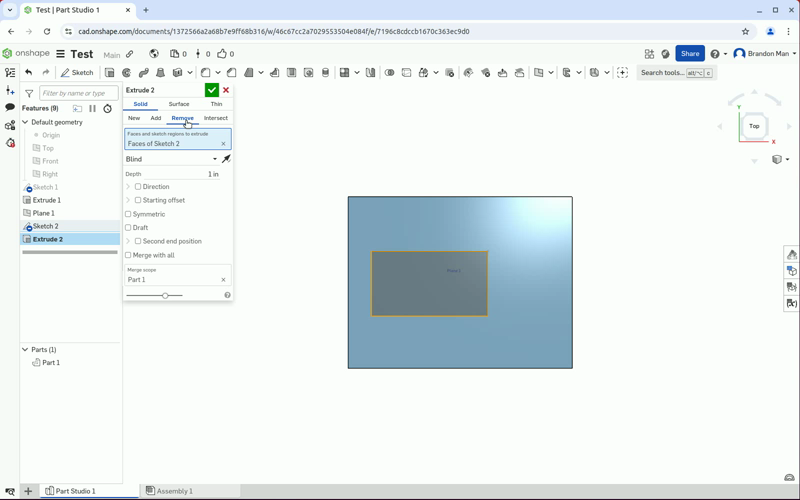
key(tab, 4)
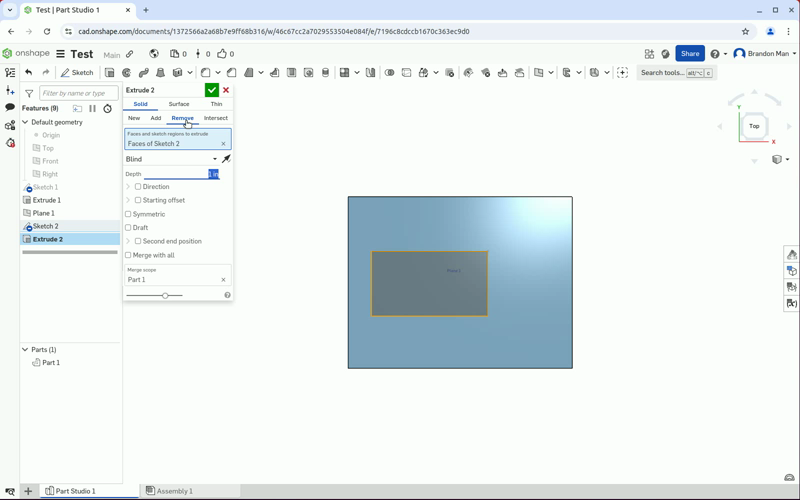
text(6.981)
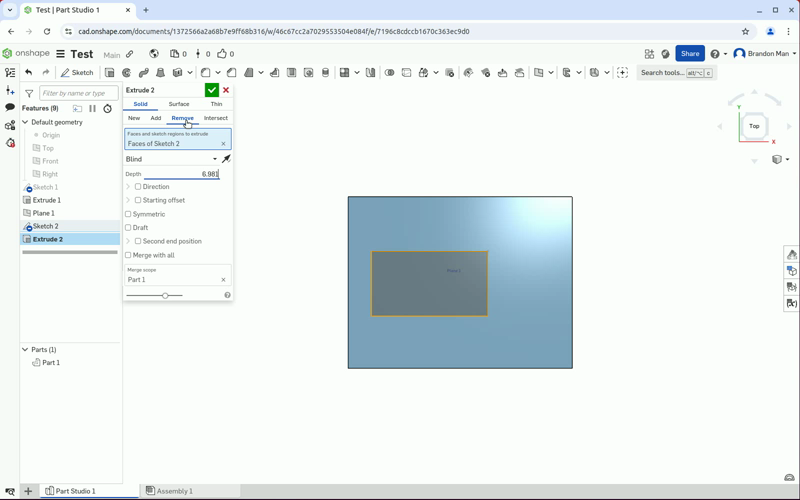
key(tab, 6)
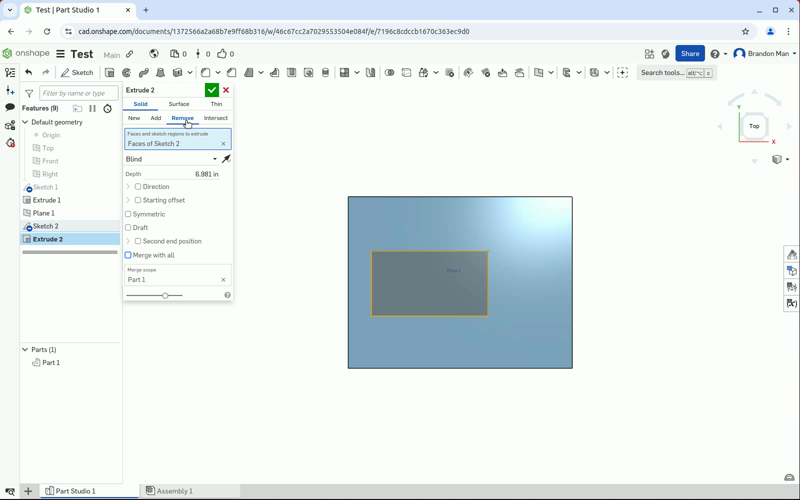
key(space)
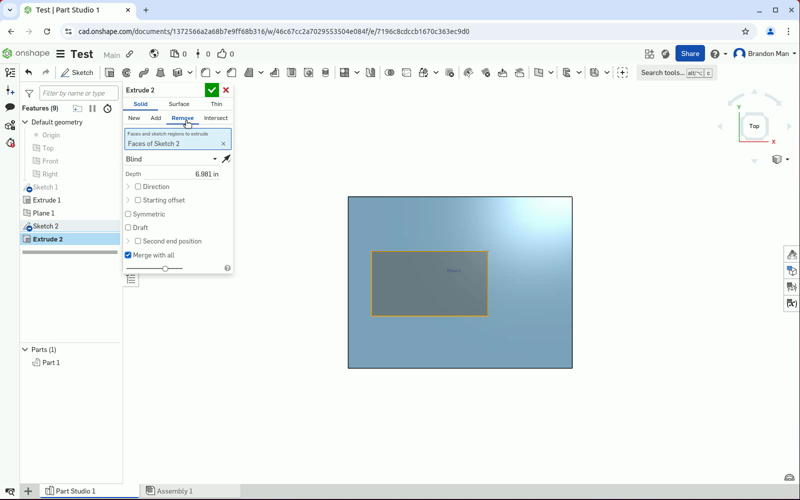
key(enter)
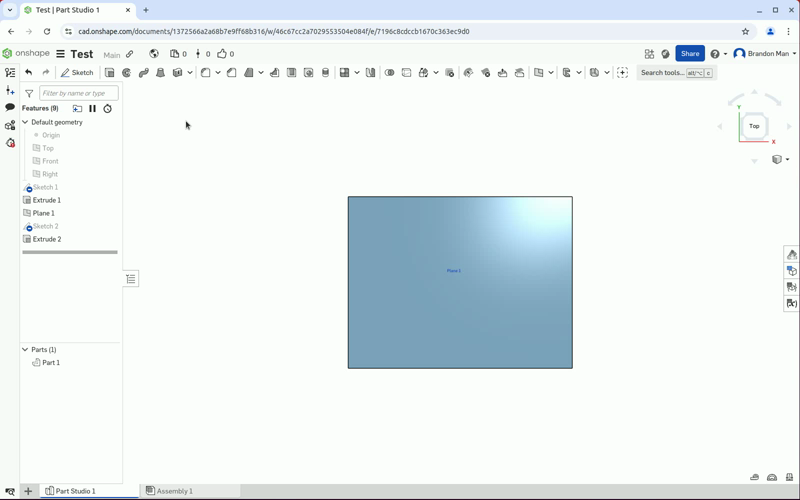
key(shift+h)
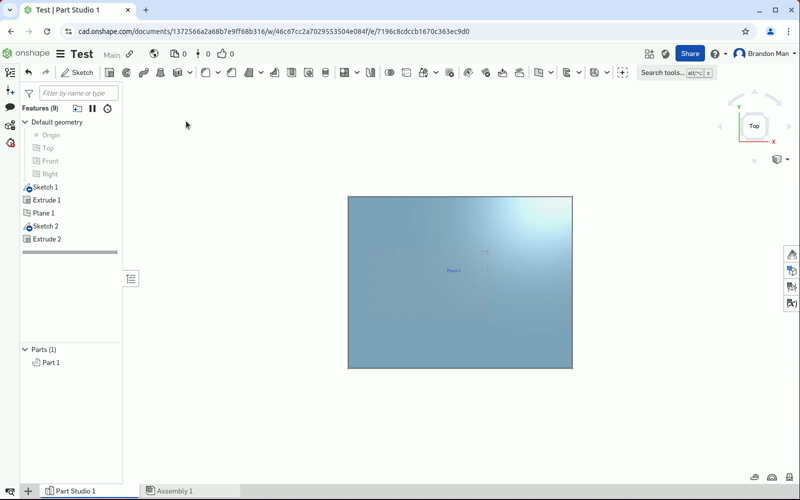
key(shift+h)
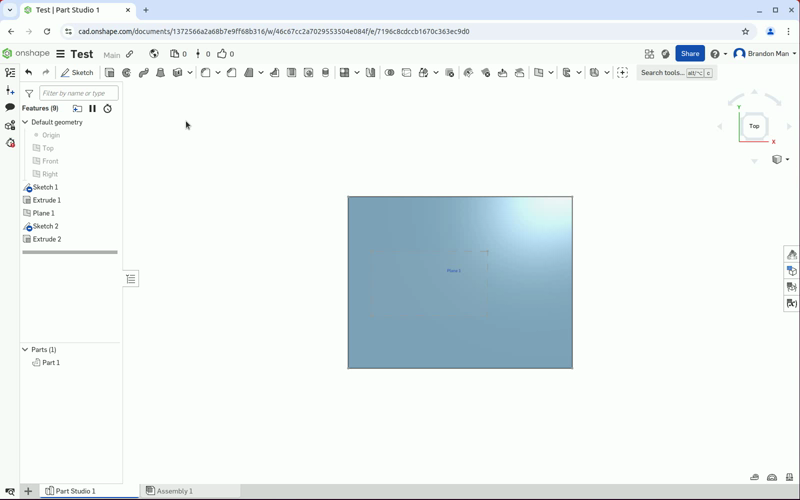
key(shift+7)
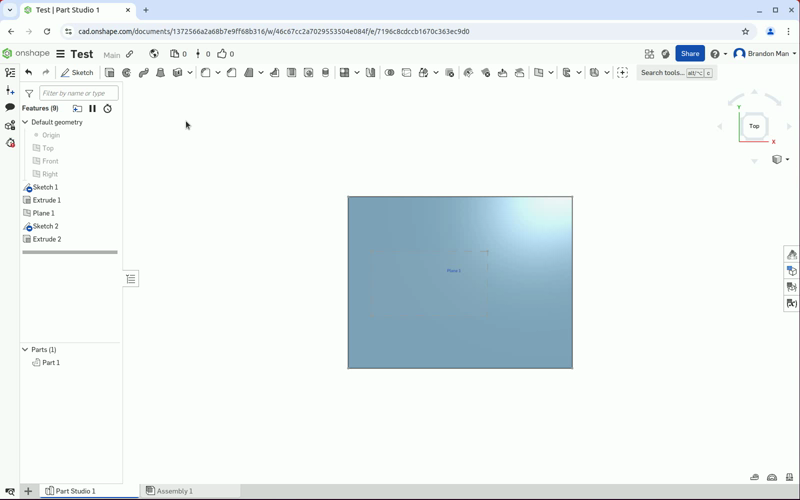
key(up, 3)
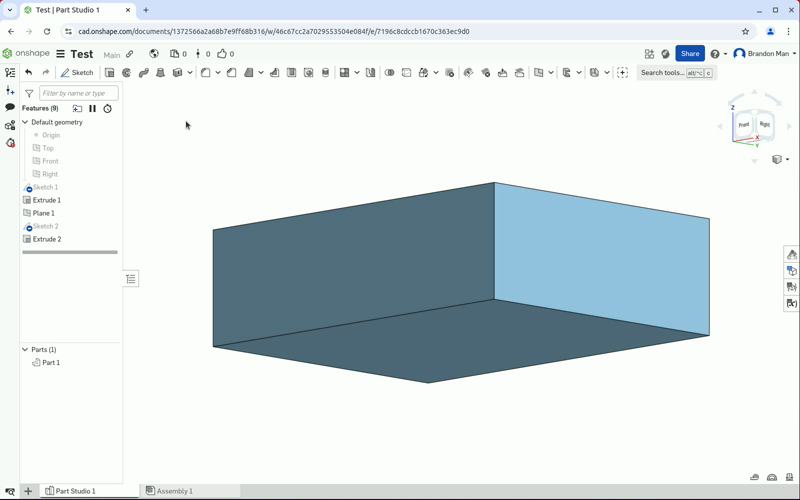
key(left, 3)
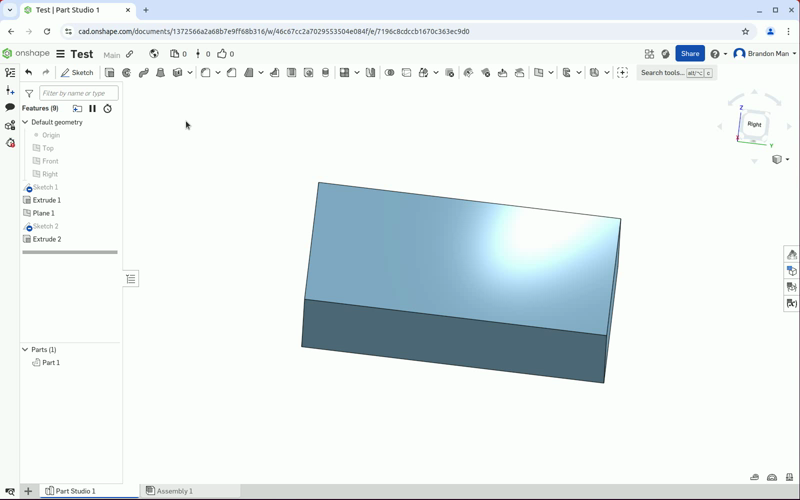
key(right, 3)
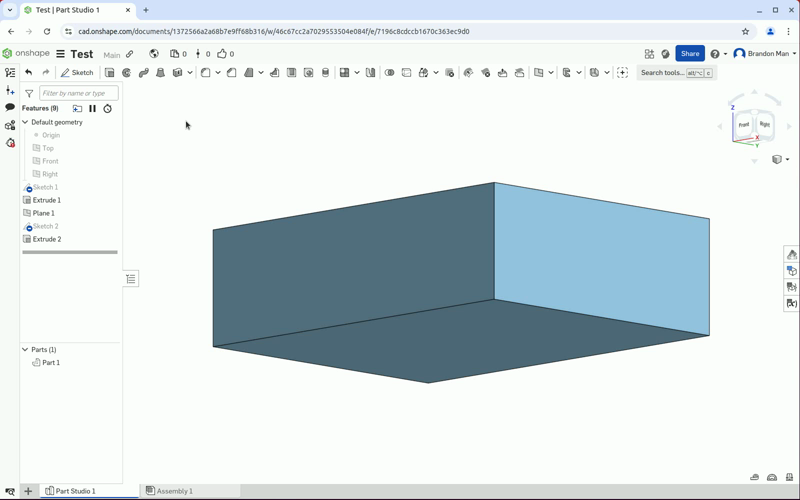
key(down, 3)
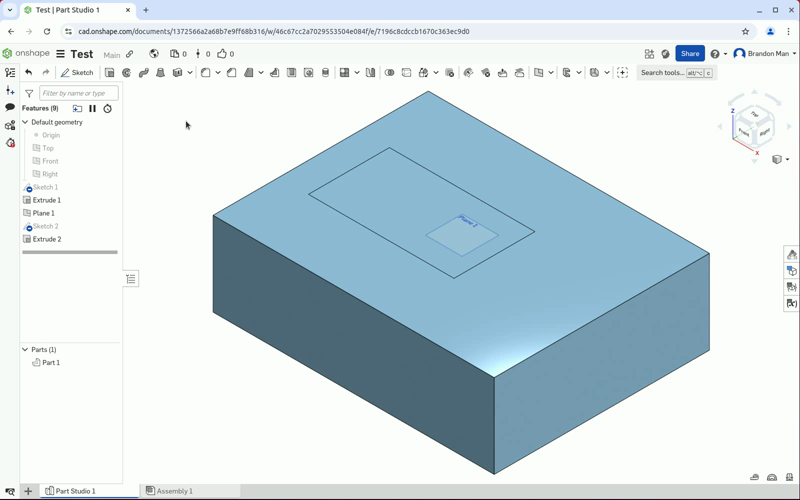
mouse_move(73, 189)
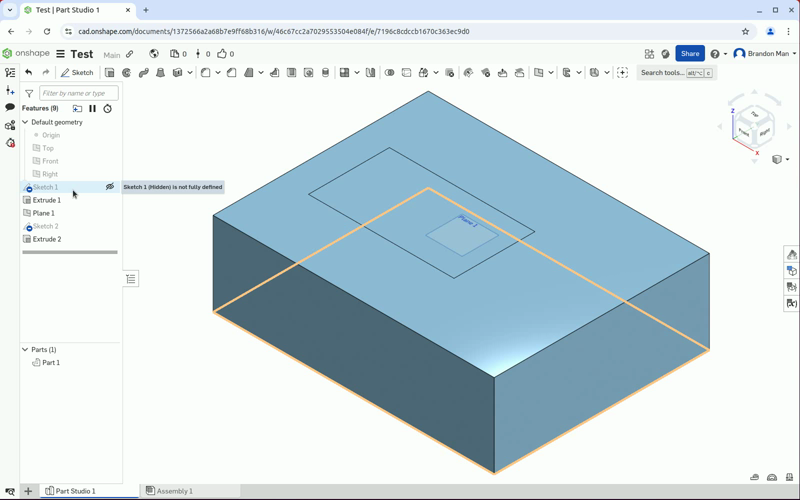
click(73, 189)